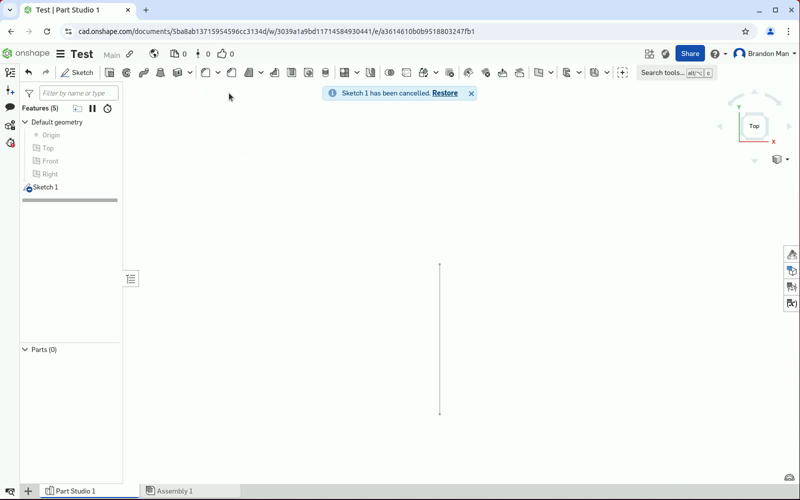
key(shift+h)
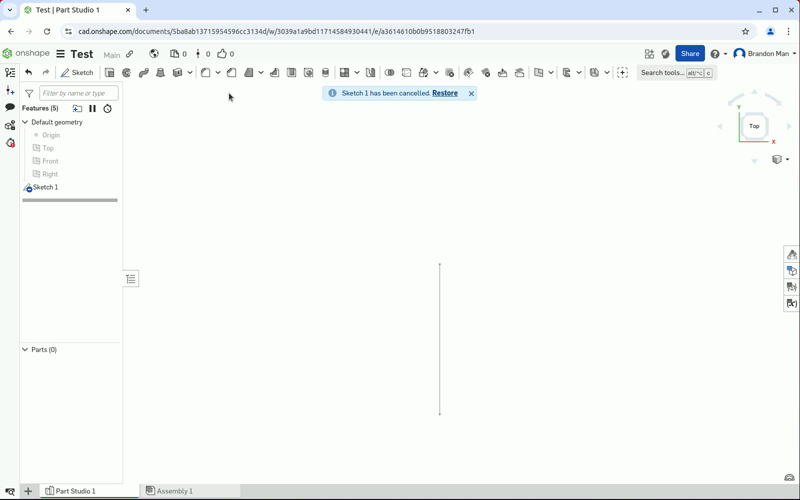
key(shift+s)
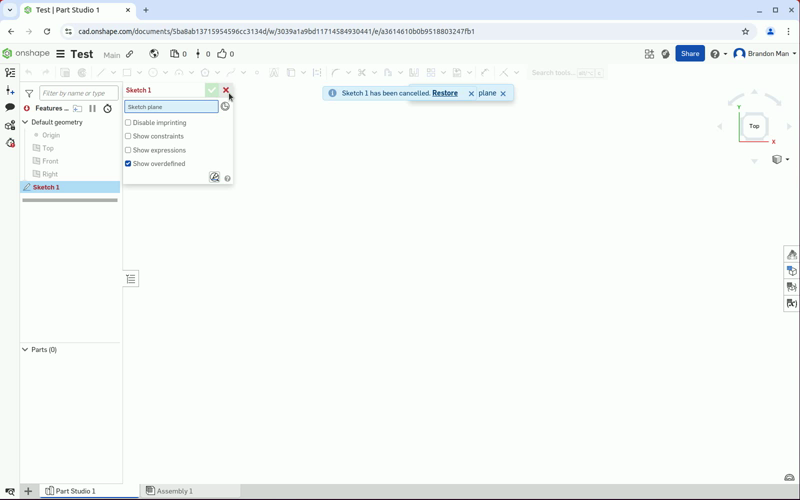
mouse_move(73, 150)
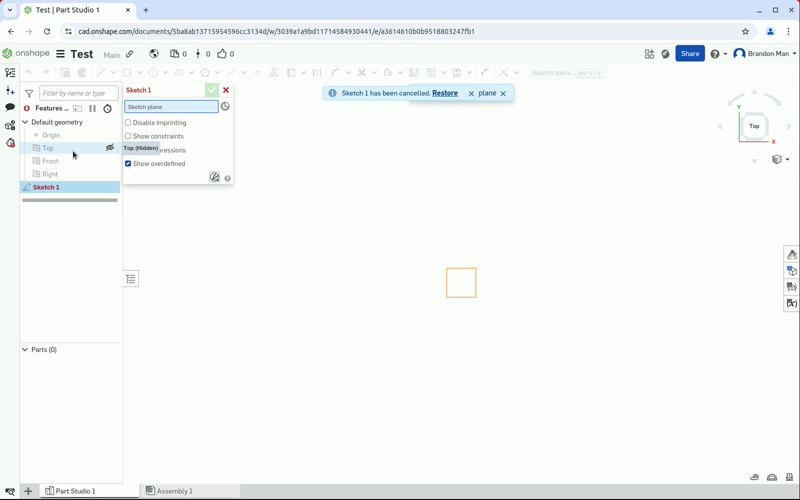
click(73, 150)
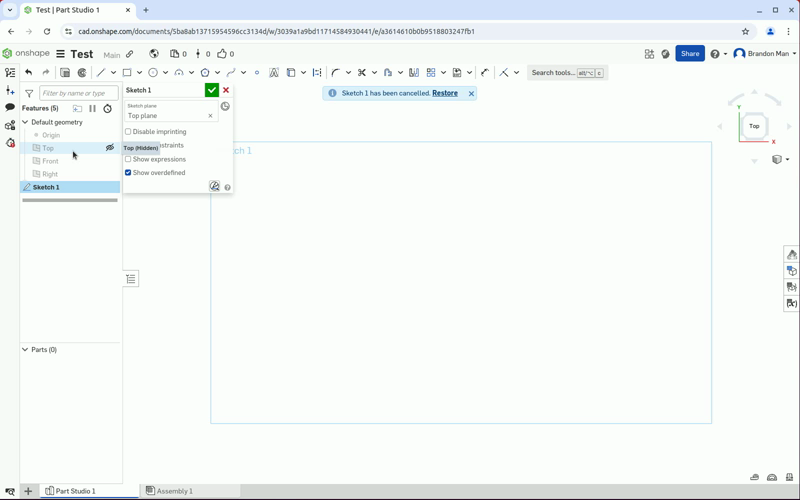
mouse_move(73, 352)
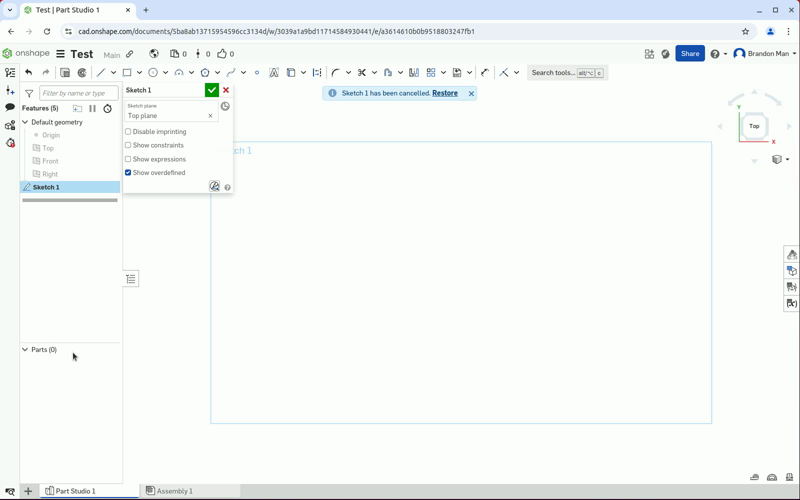
key(y)
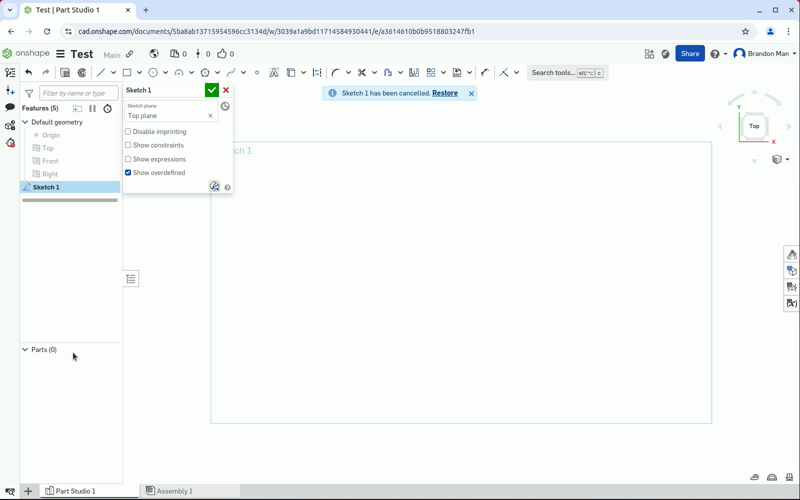
key(l)
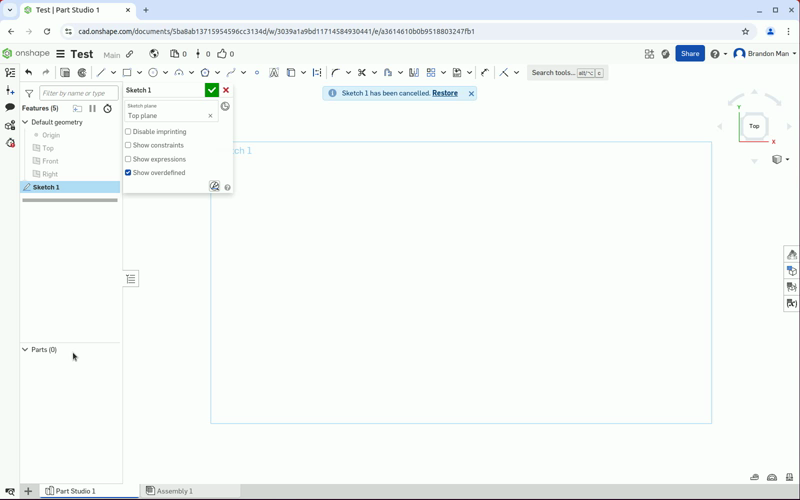
key_down(shift)
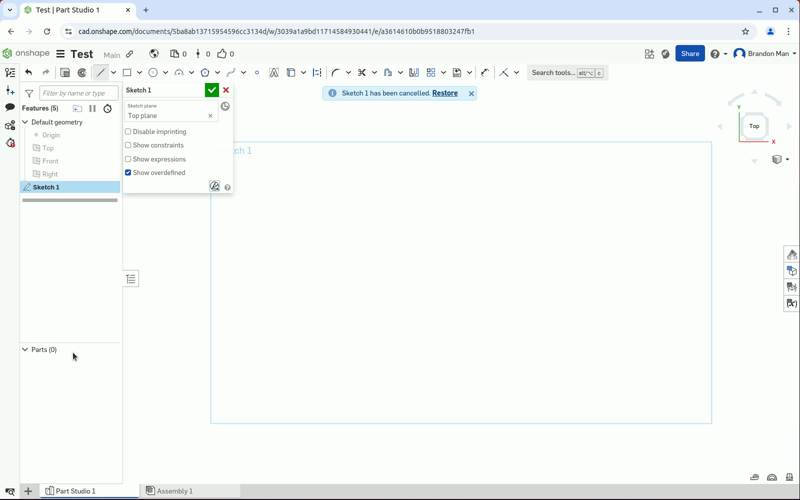
mouse_move(460, 376)
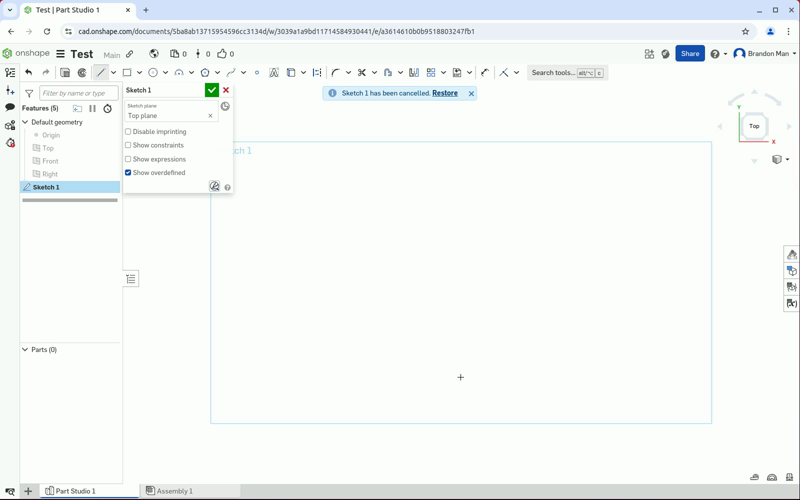
click(460, 376)
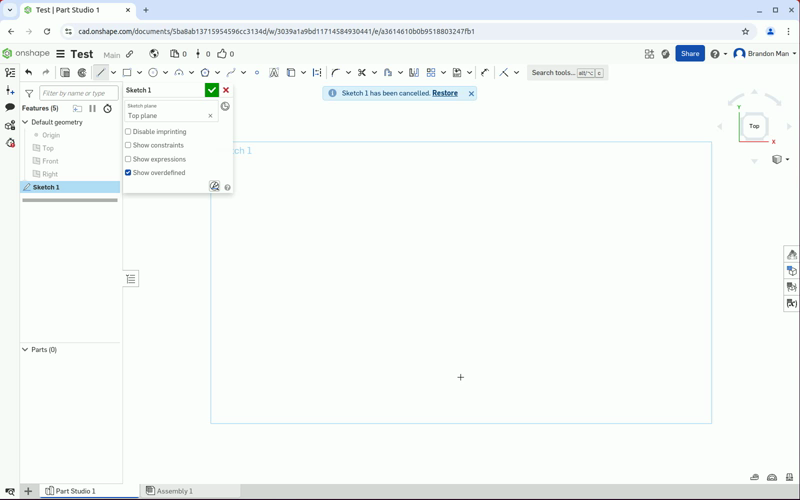
key_up(shift)
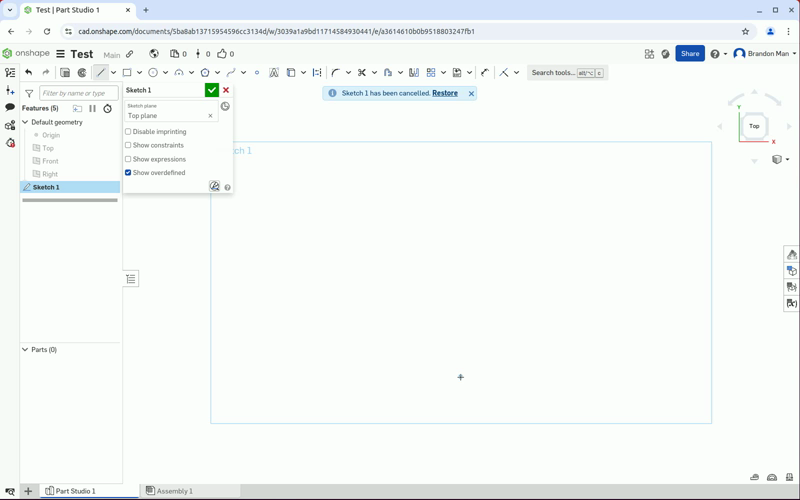
key_down(shift)
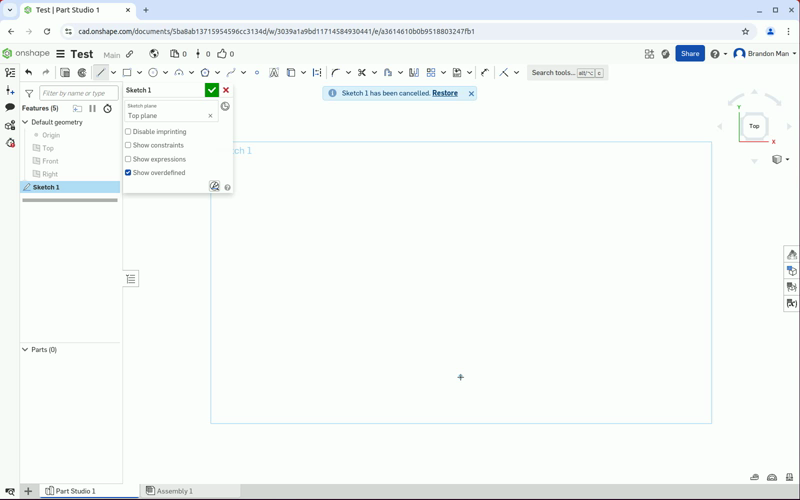
mouse_move(490, 376)
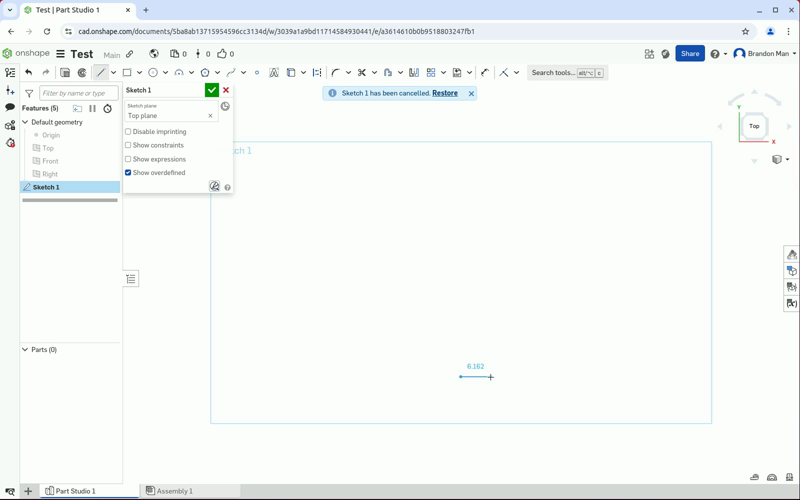
mouse_move(498, 376)
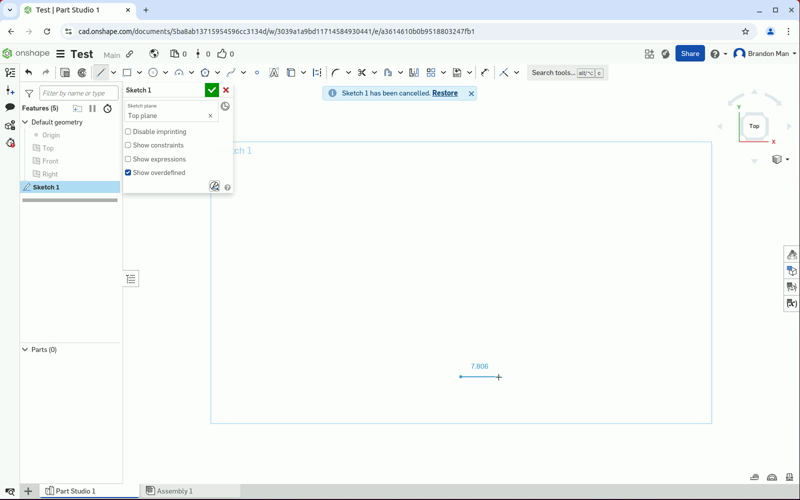
click(498, 376)
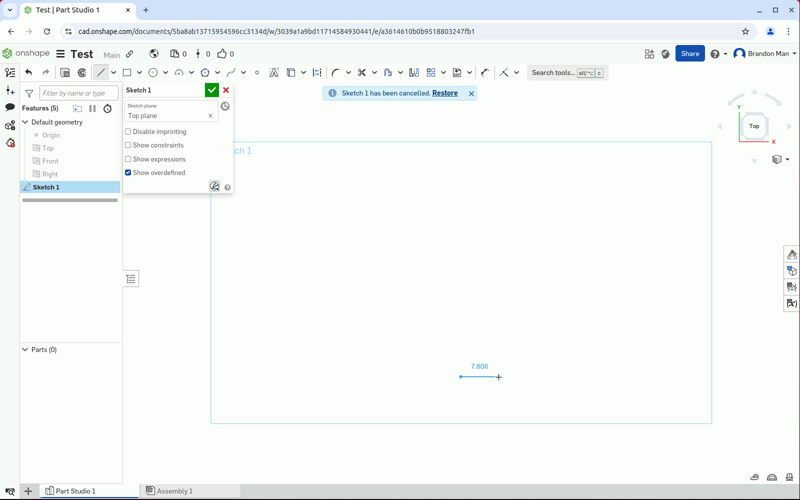
key_up(shift)
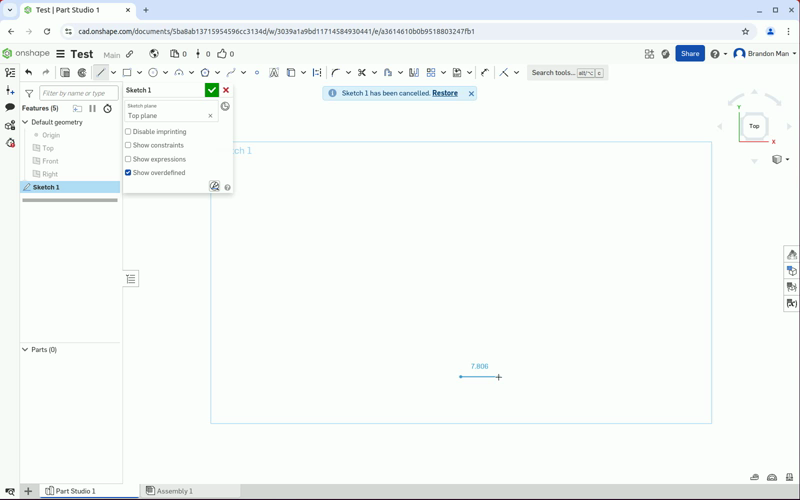
key(esc)
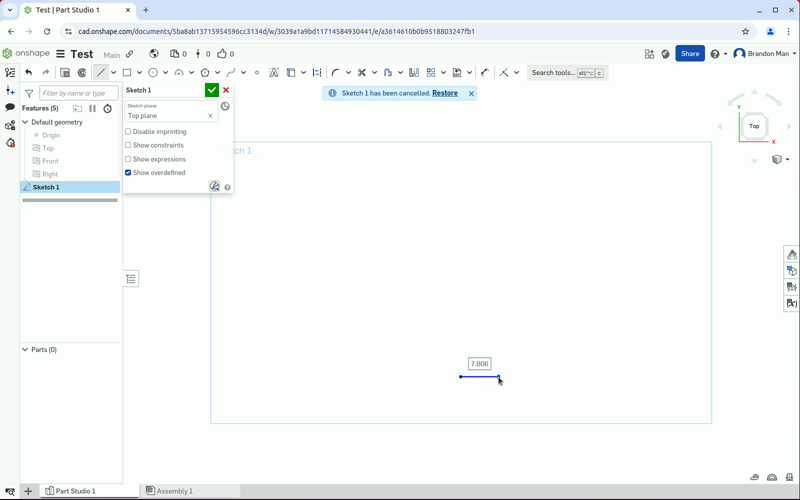
key(a)
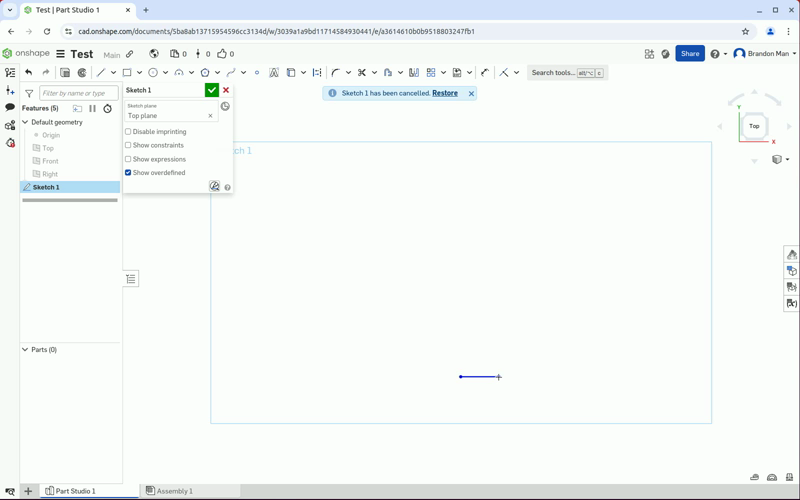
mouse_move(498, 376)
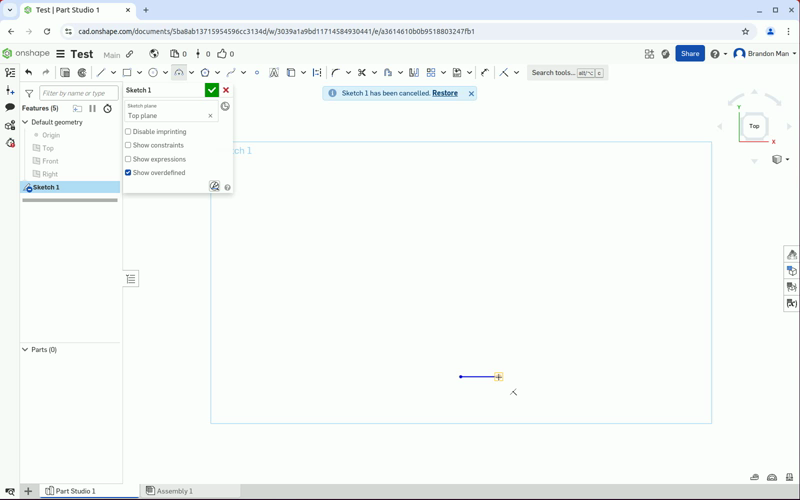
click(498, 376)
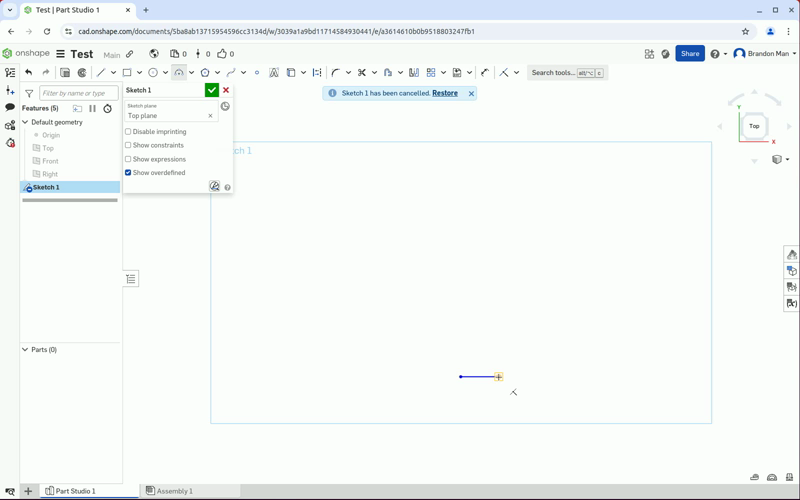
key_down(shift)
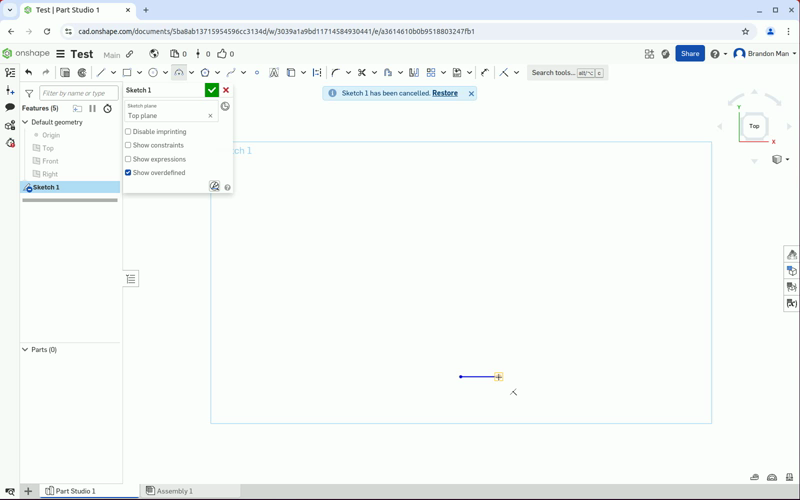
mouse_move(517, 357)
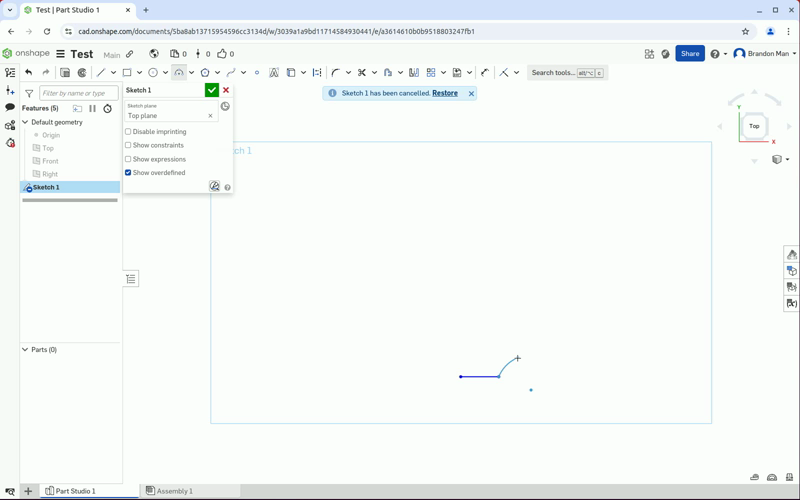
click(517, 357)
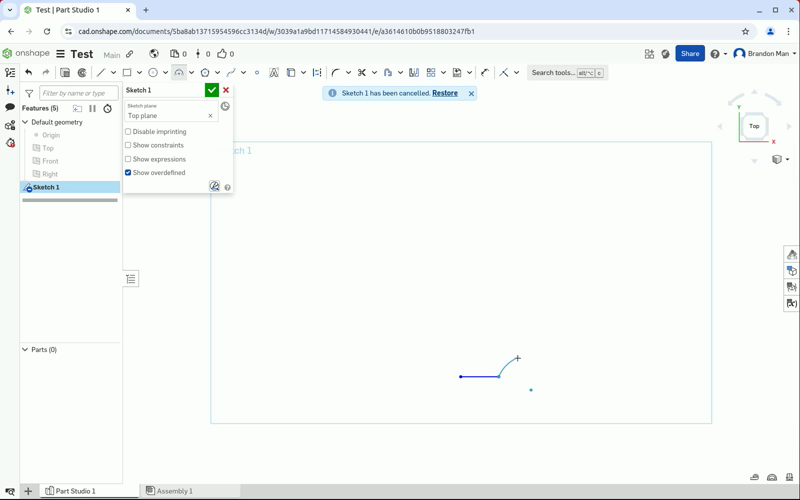
mouse_move(512, 371)
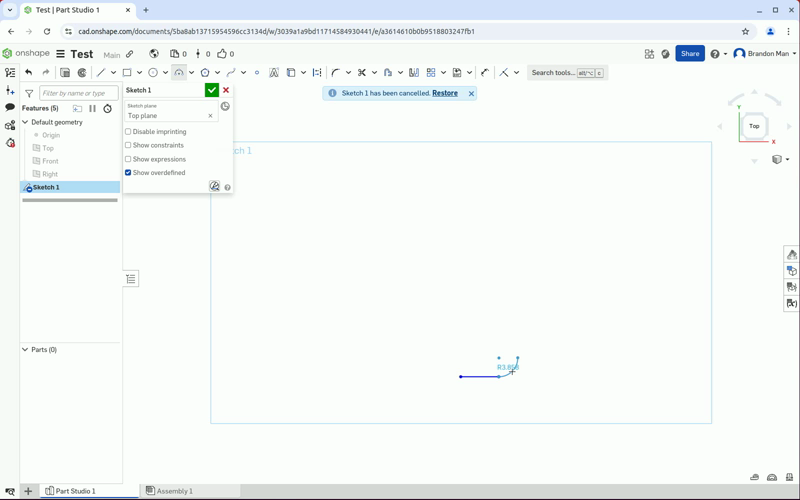
click(512, 371)
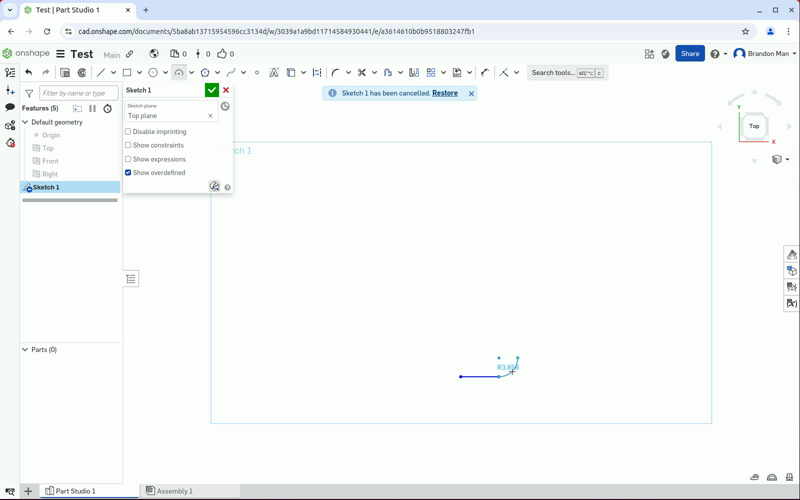
key_up(shift)
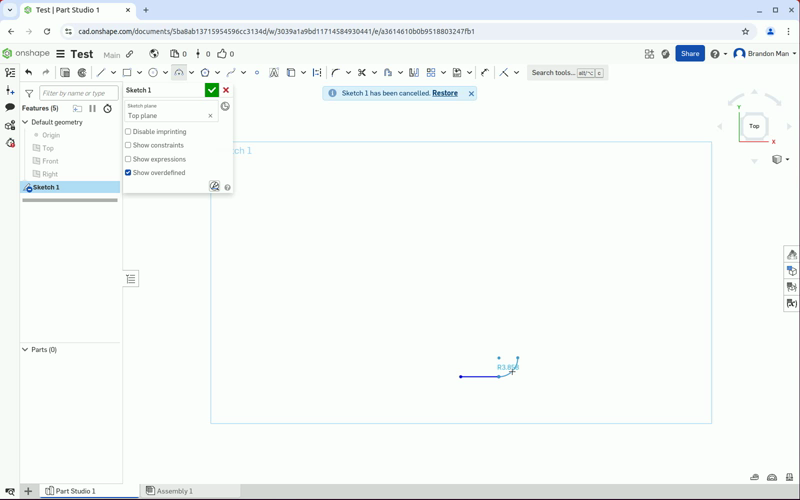
key(esc)
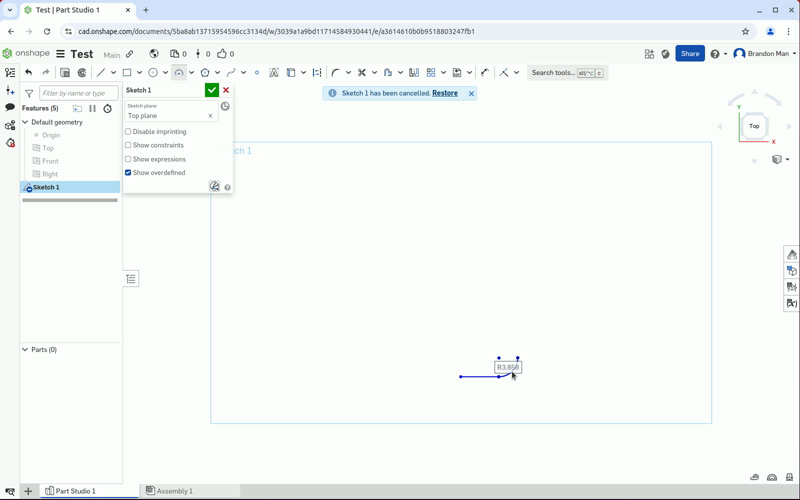
key(l)
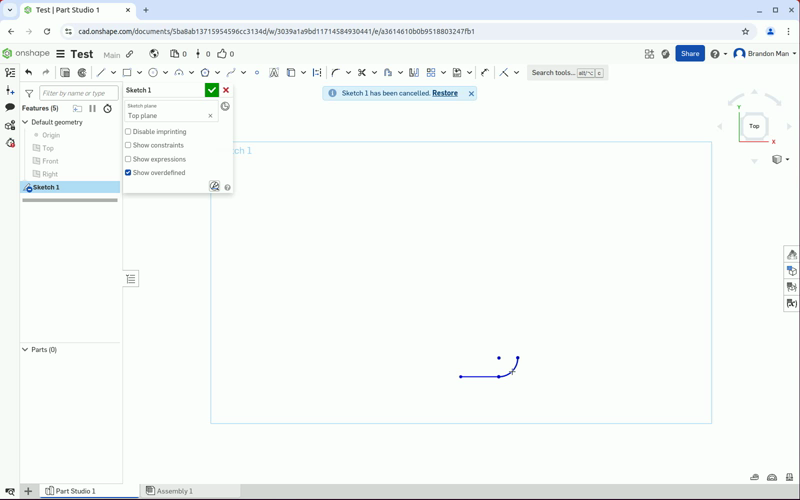
mouse_move(517, 357)
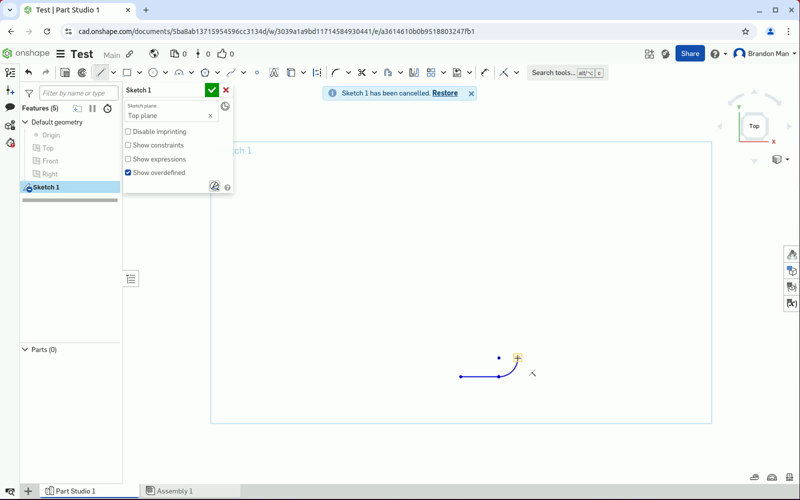
click(517, 357)
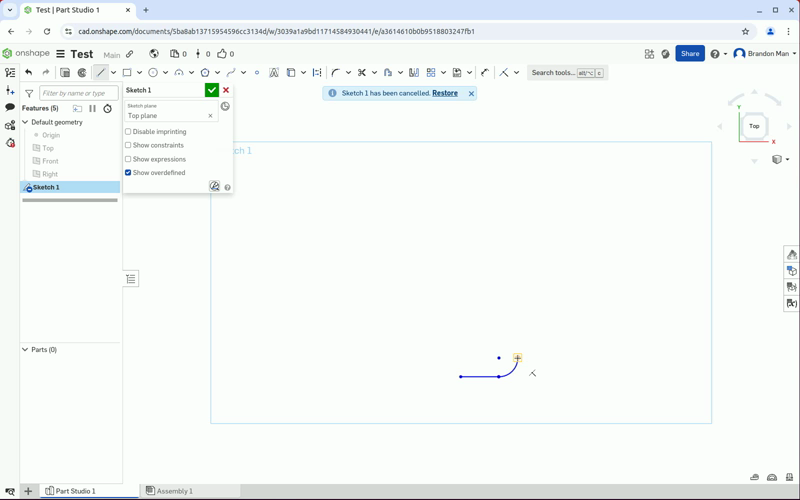
key_down(shift)
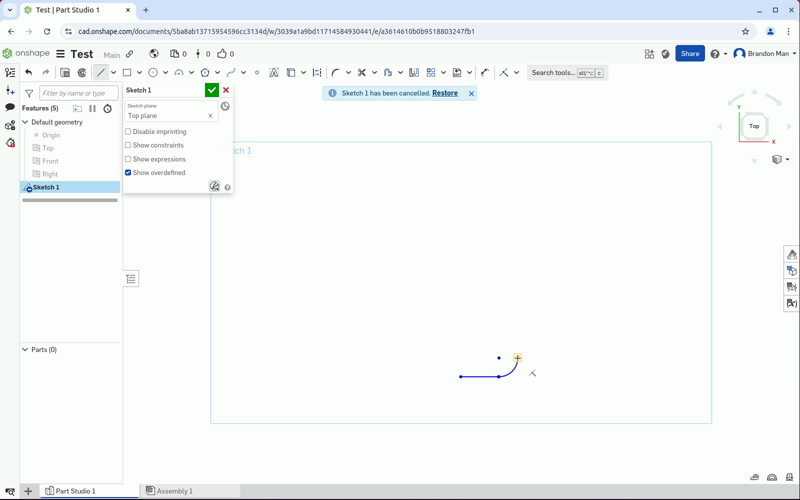
mouse_move(547, 357)
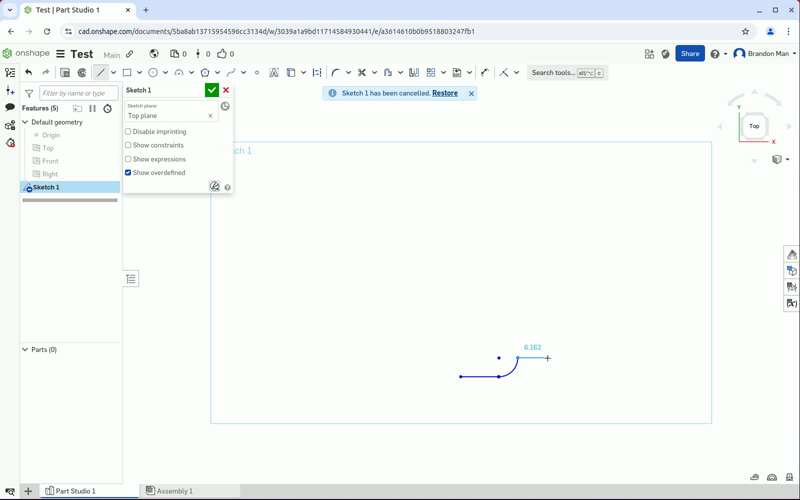
mouse_move(517, 319)
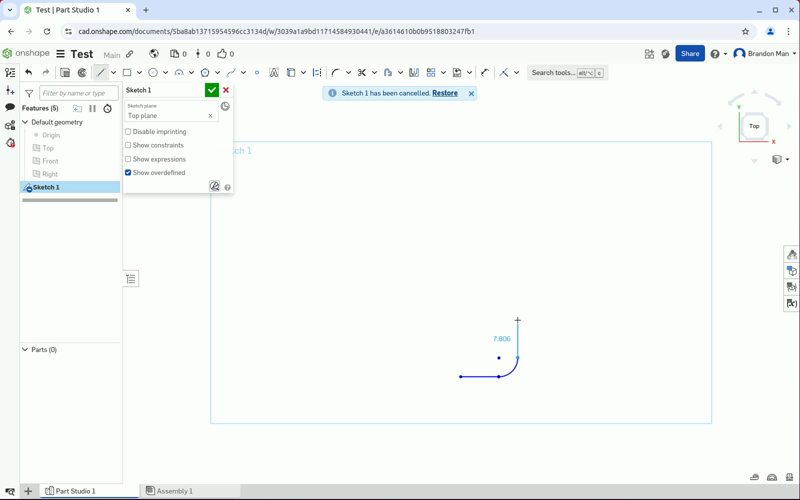
click(517, 319)
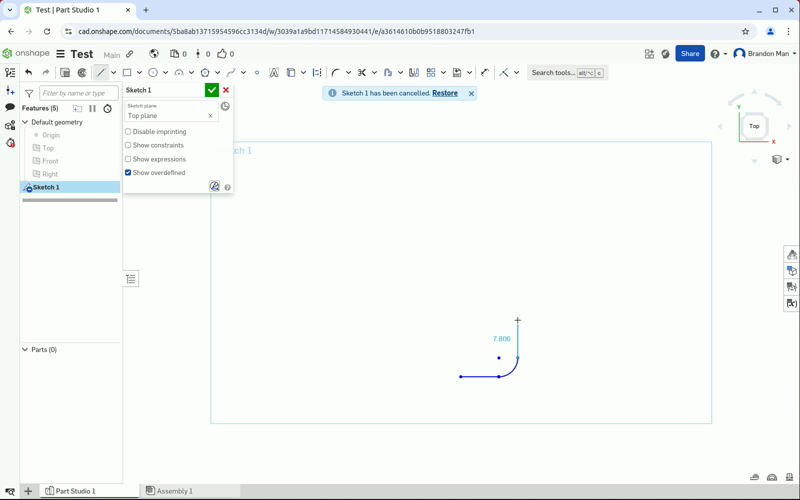
key_up(shift)
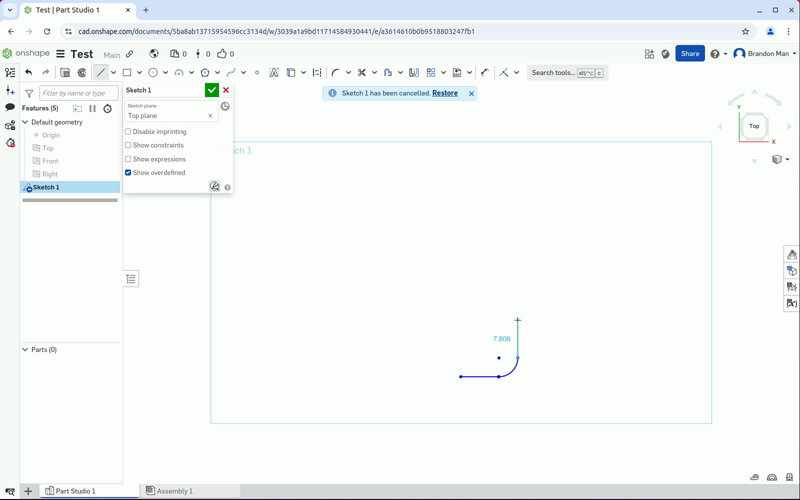
key_down(shift)
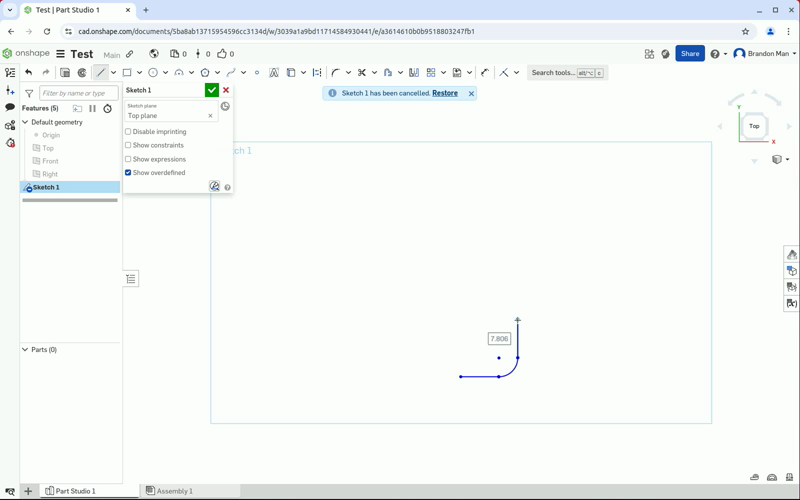
mouse_move(547, 319)
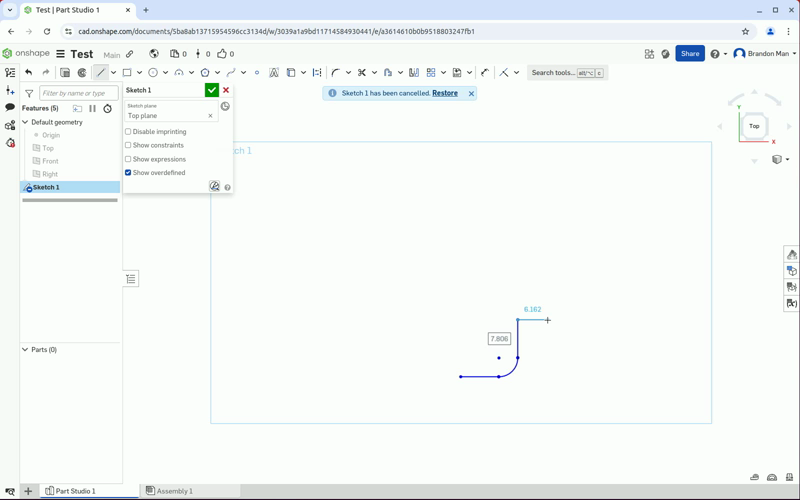
mouse_move(554, 319)
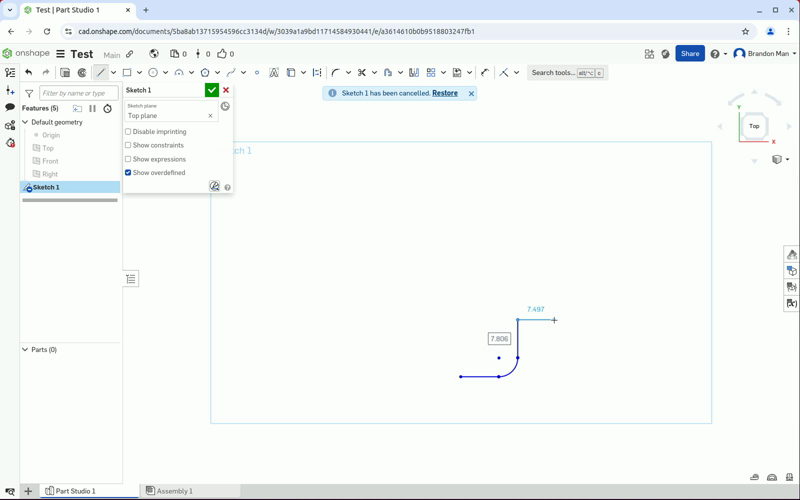
click(554, 319)
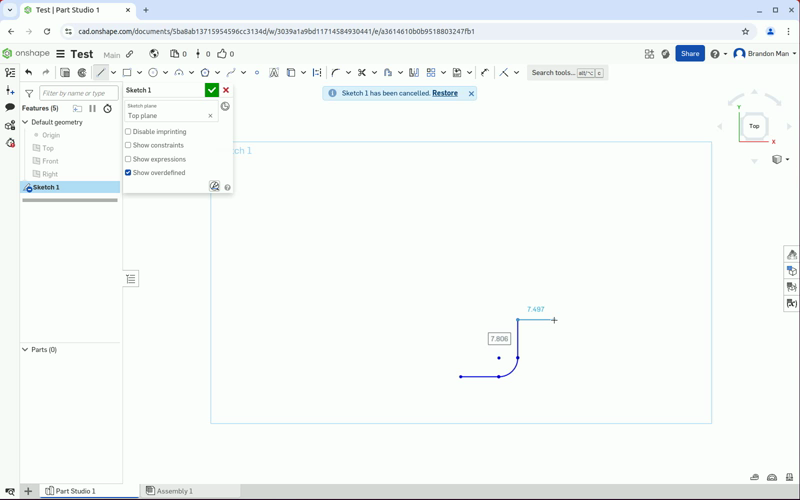
key_up(shift)
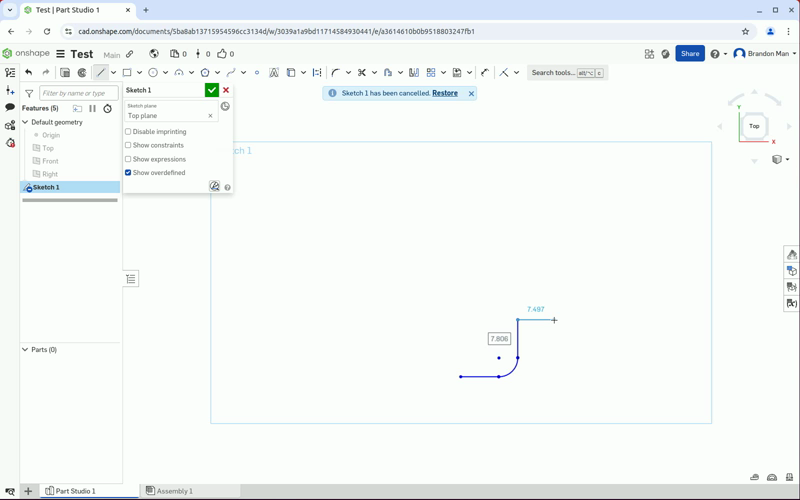
key(esc)
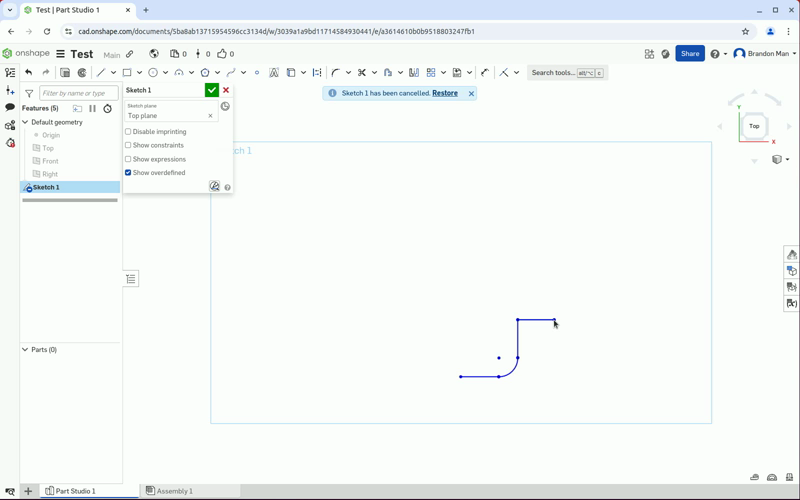
key(a)
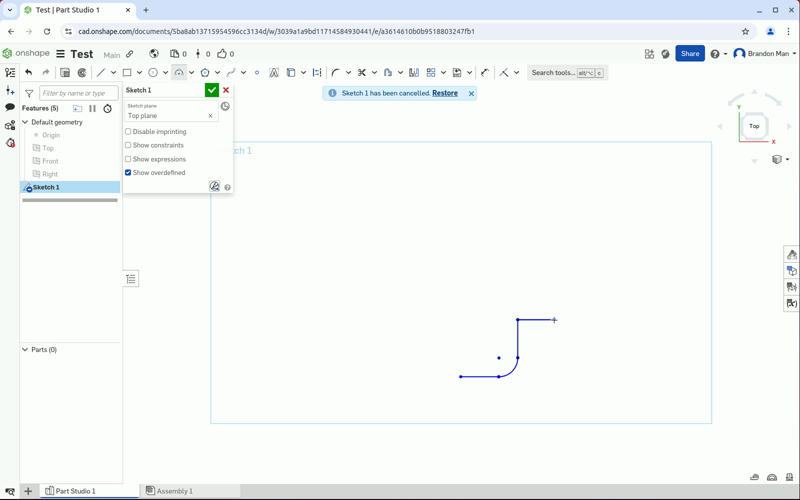
mouse_move(554, 319)
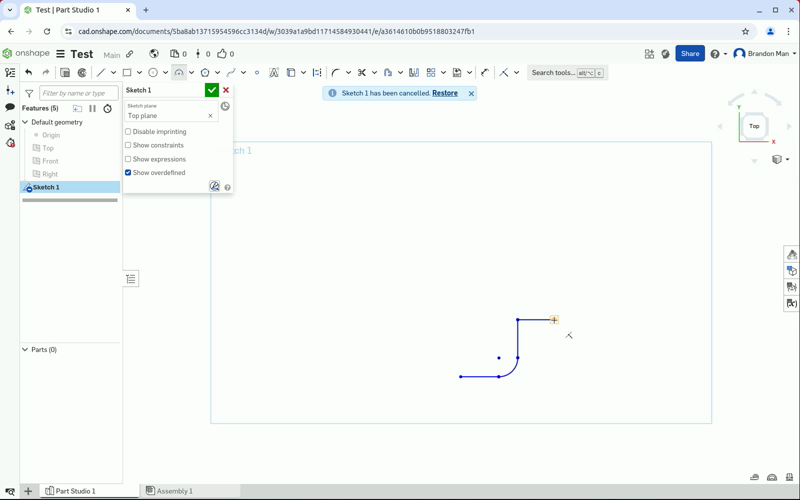
click(554, 319)
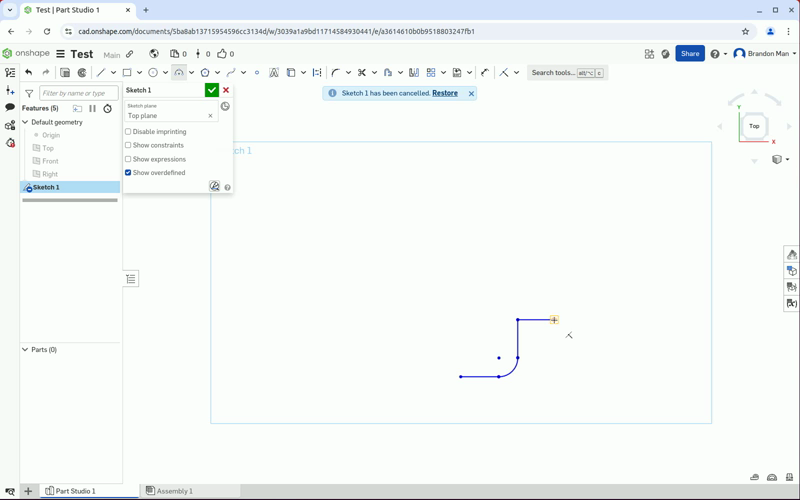
key_down(shift)
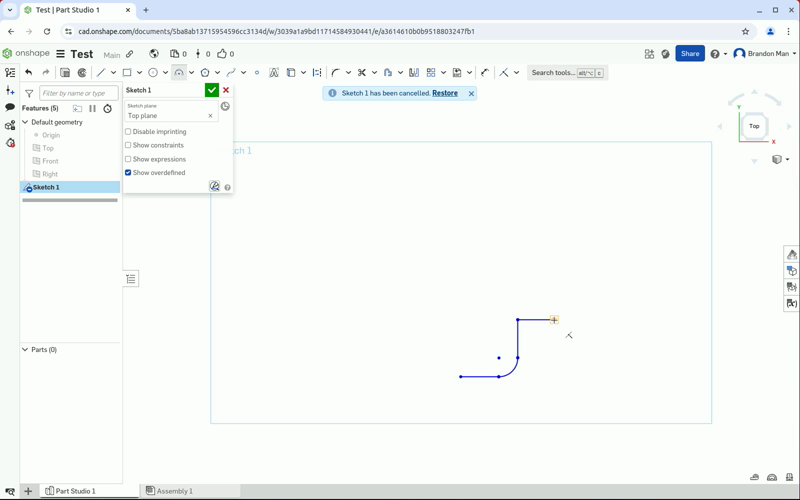
mouse_move(573, 302)
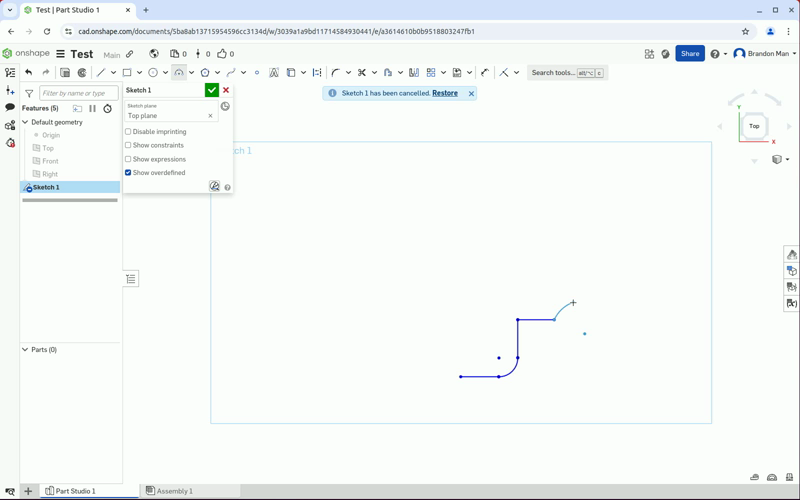
click(573, 302)
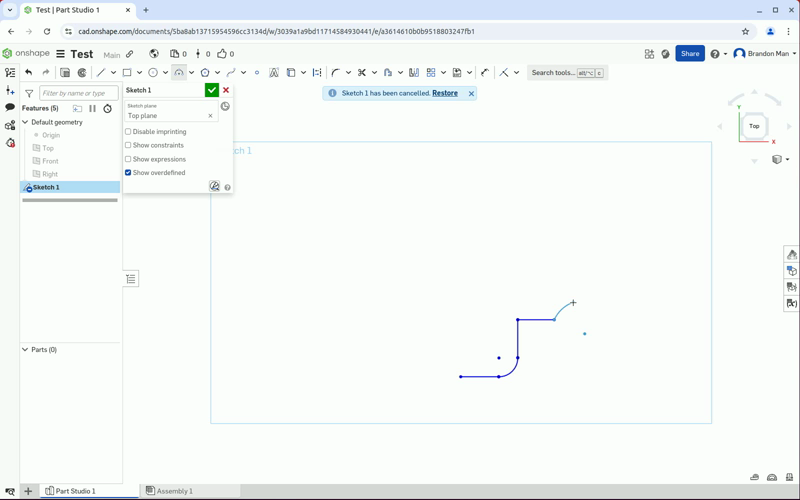
mouse_move(567, 315)
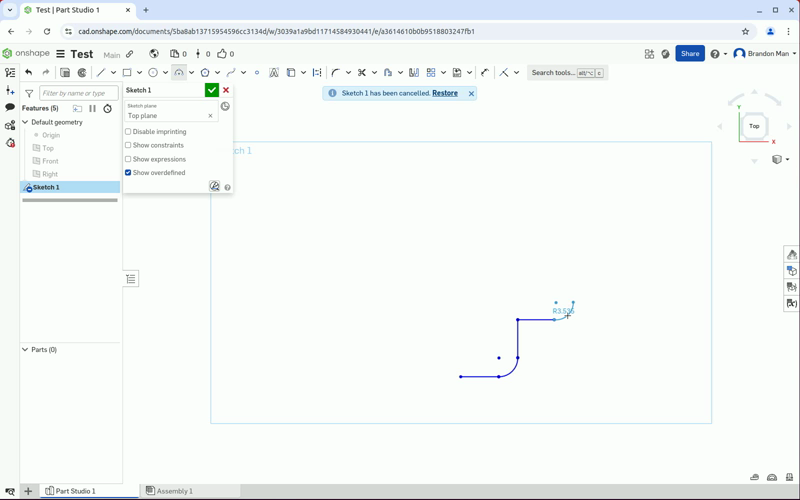
click(567, 315)
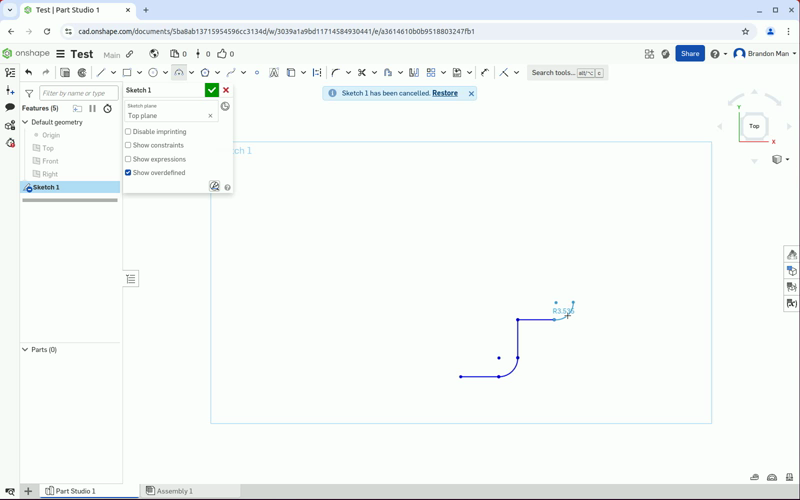
key_up(shift)
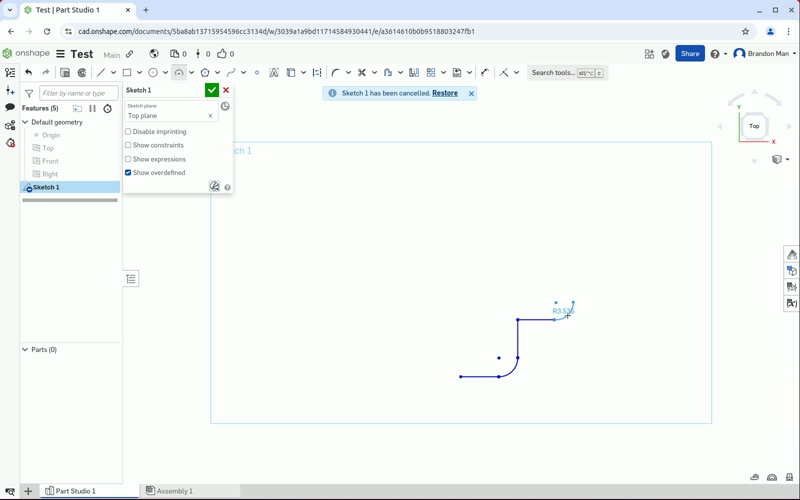
key(esc)
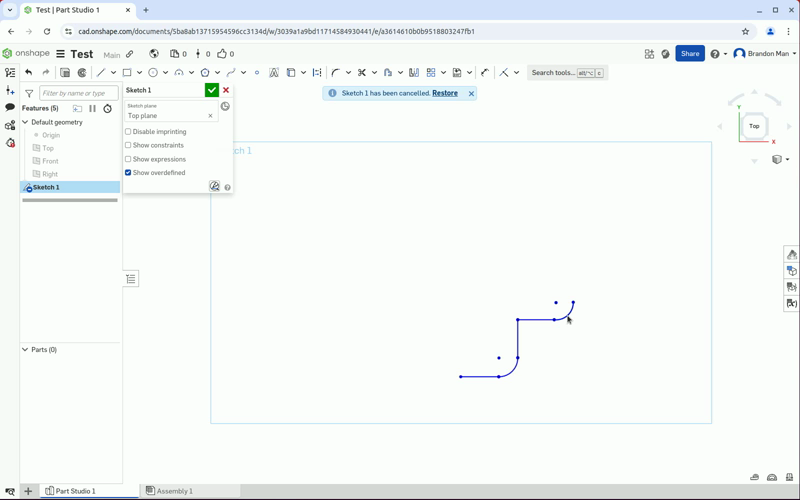
key(l)
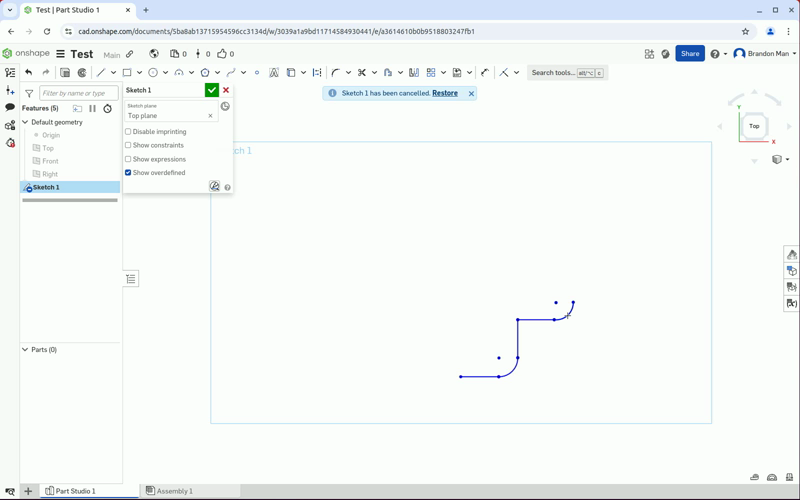
mouse_move(573, 302)
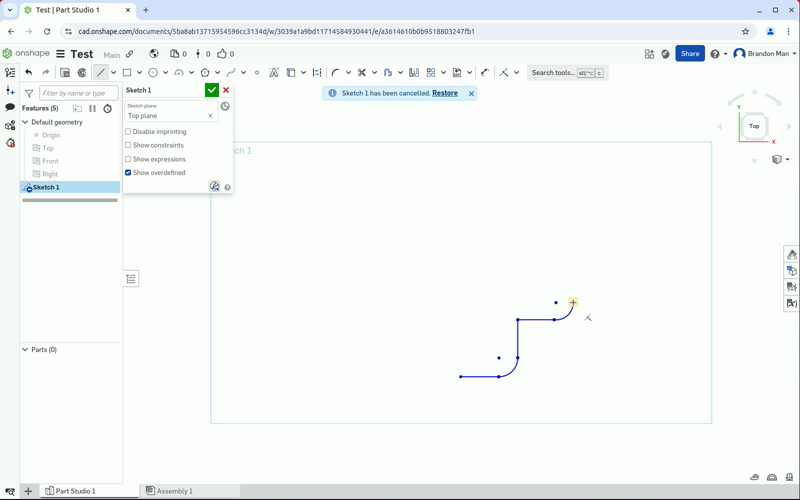
click(573, 302)
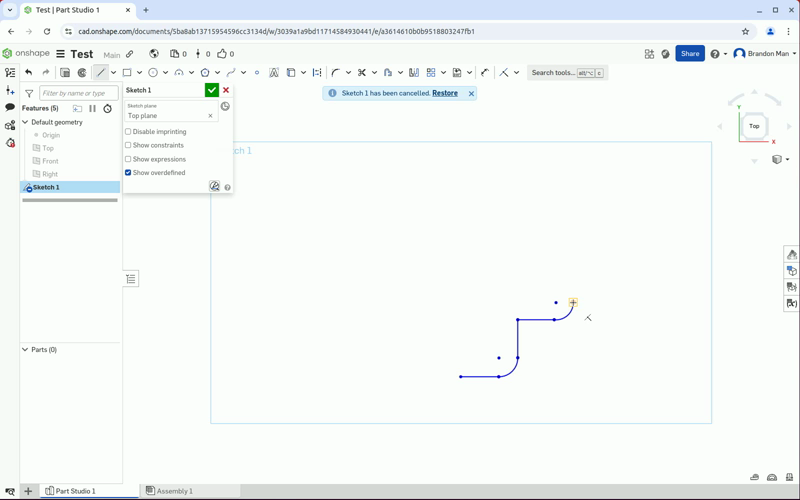
key_down(shift)
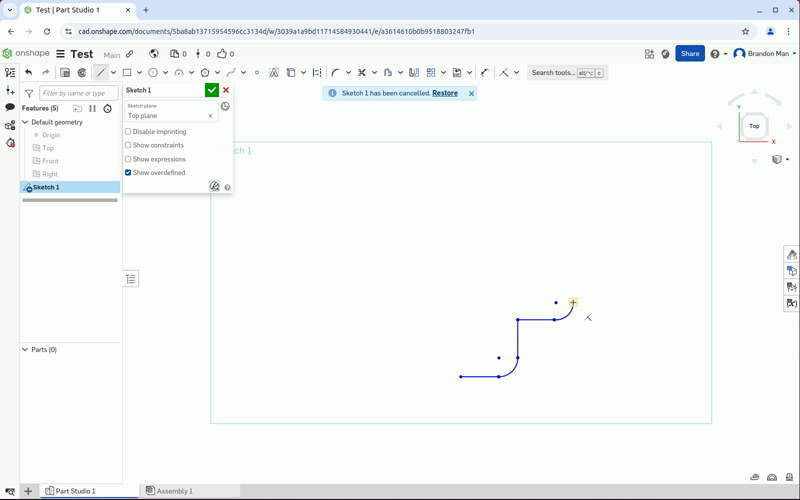
mouse_move(589, 302)
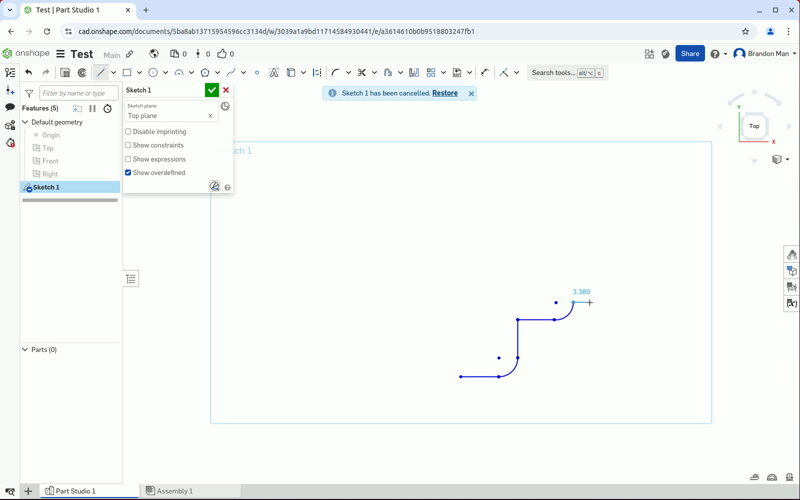
mouse_move(573, 283)
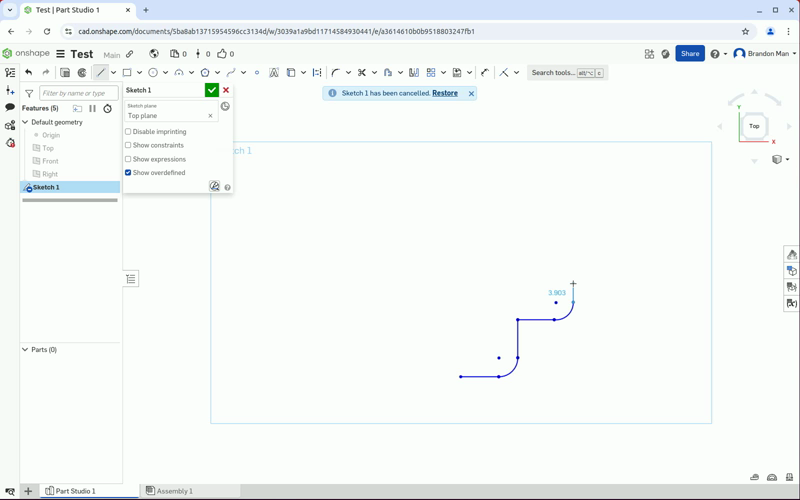
click(573, 283)
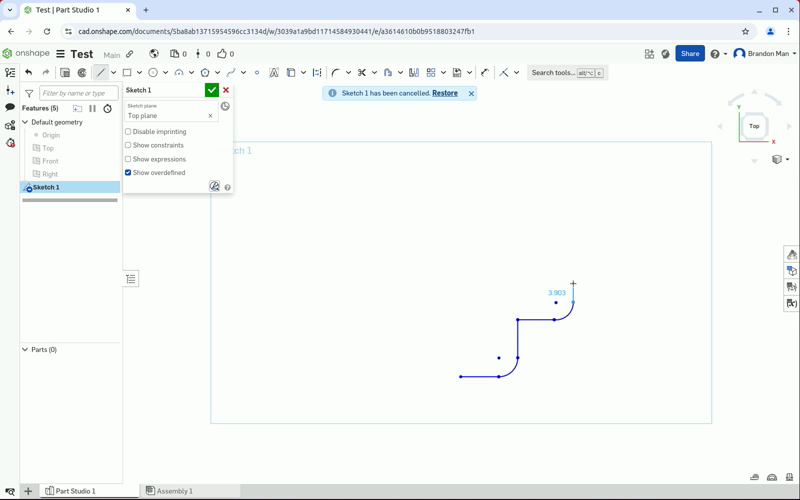
key_up(shift)
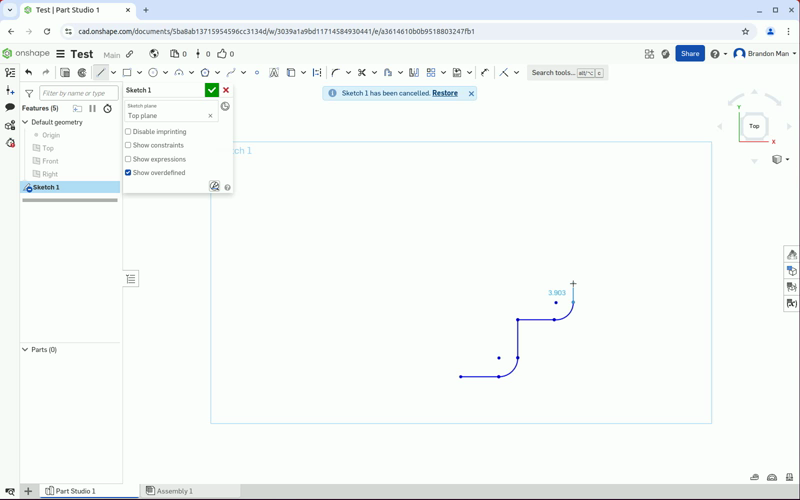
key_down(shift)
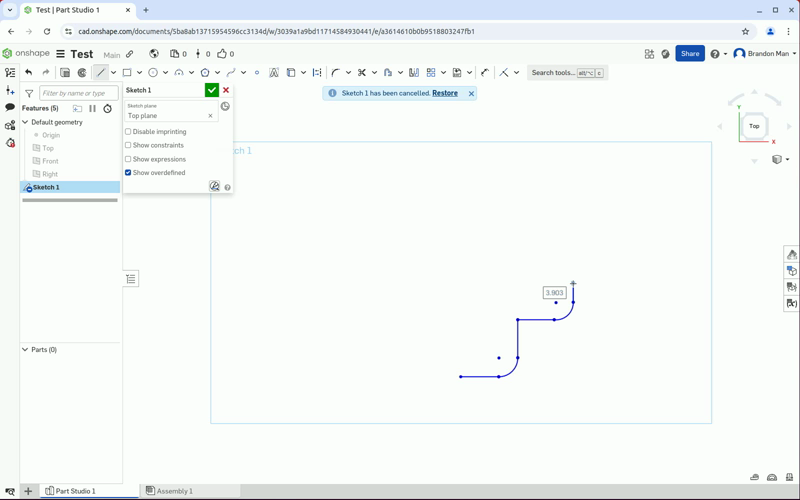
mouse_move(460, 283)
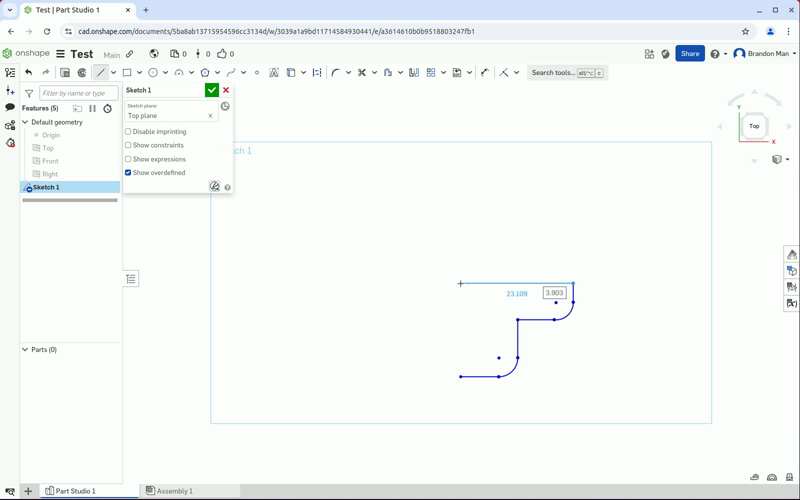
click(460, 283)
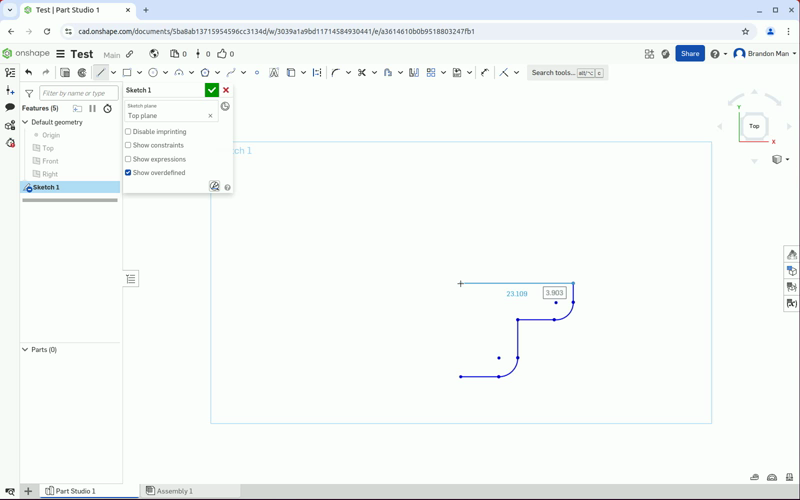
key_up(shift)
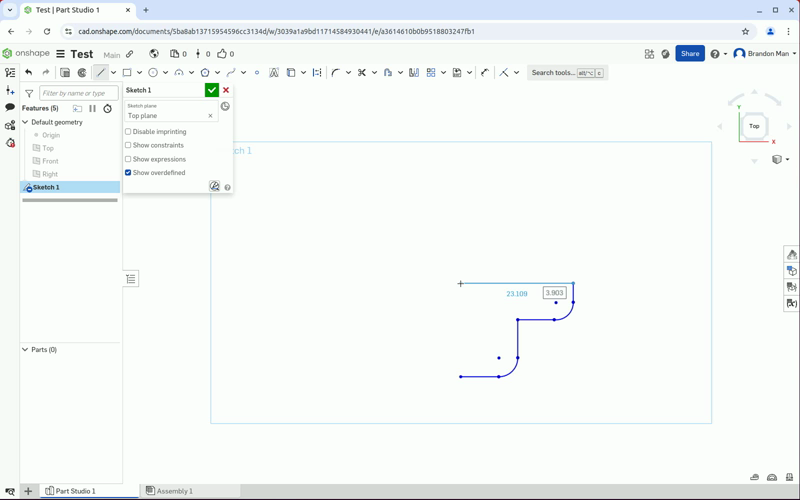
key_down(shift)
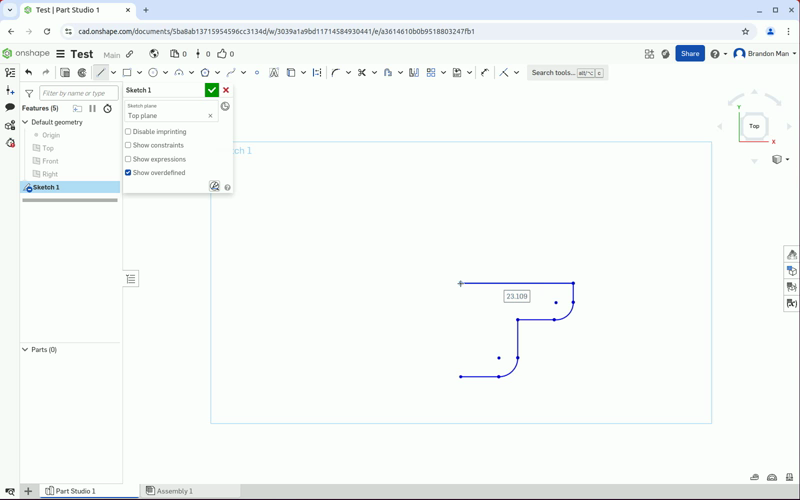
mouse_move(460, 376)
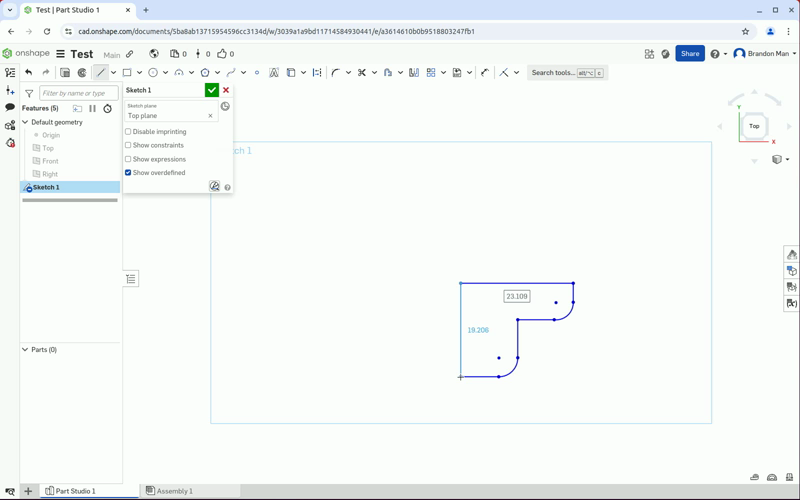
key_up(shift)
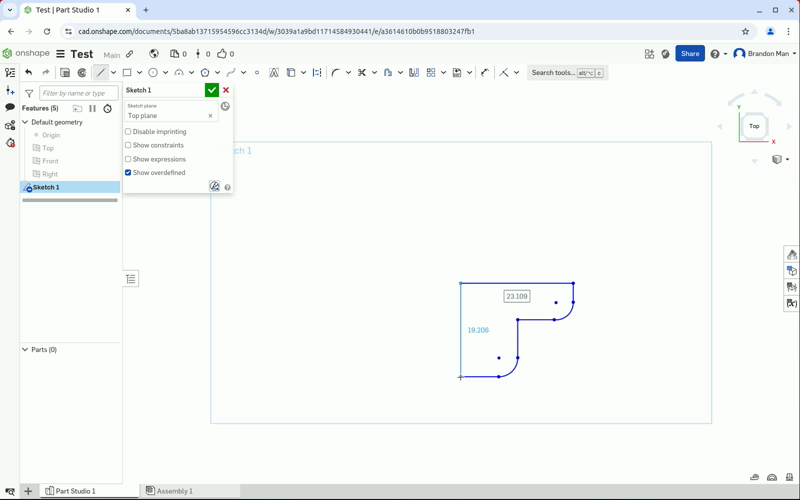
click(460, 376)
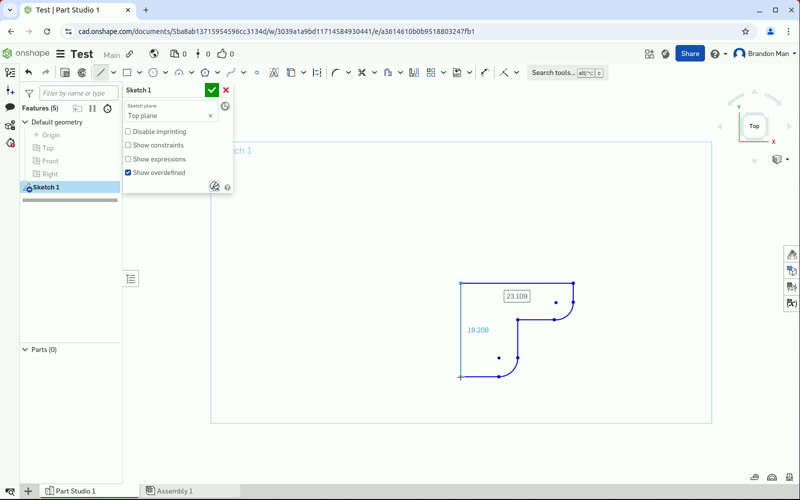
key(esc)
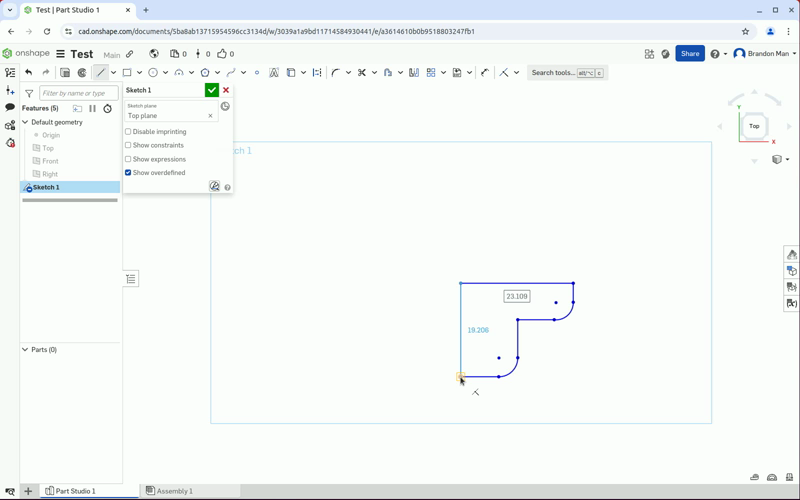
mouse_move(495, 349)
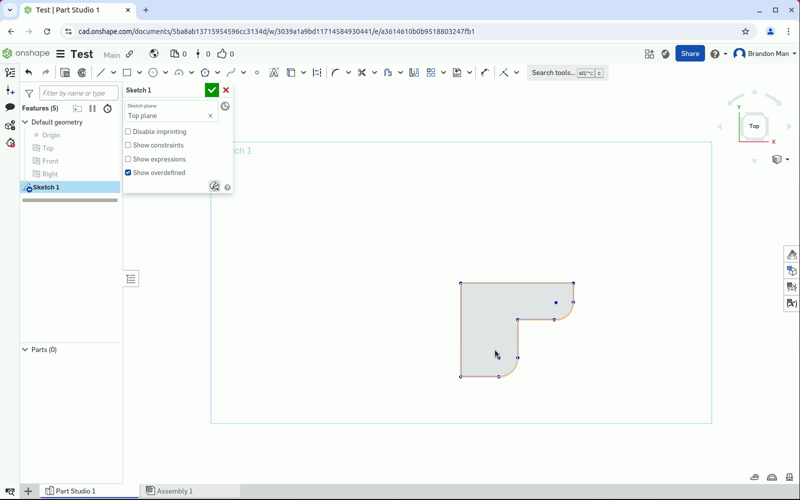
click(495, 349)
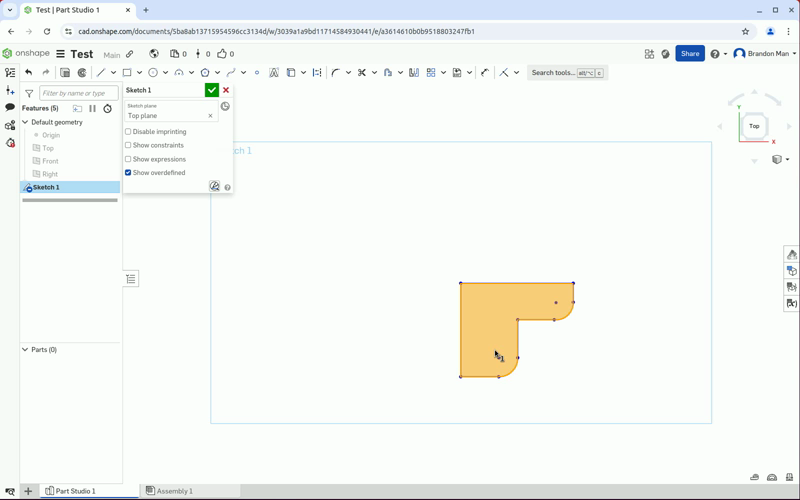
mouse_move(73, 352)
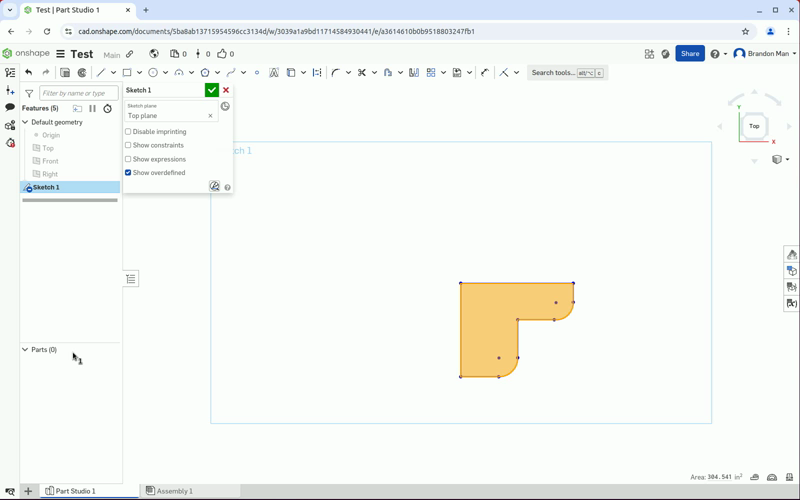
key(shift+y)
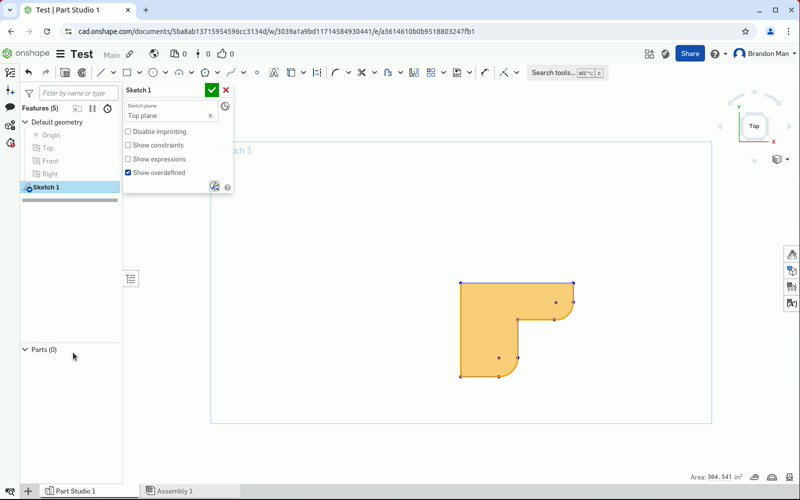
key(shift+e)
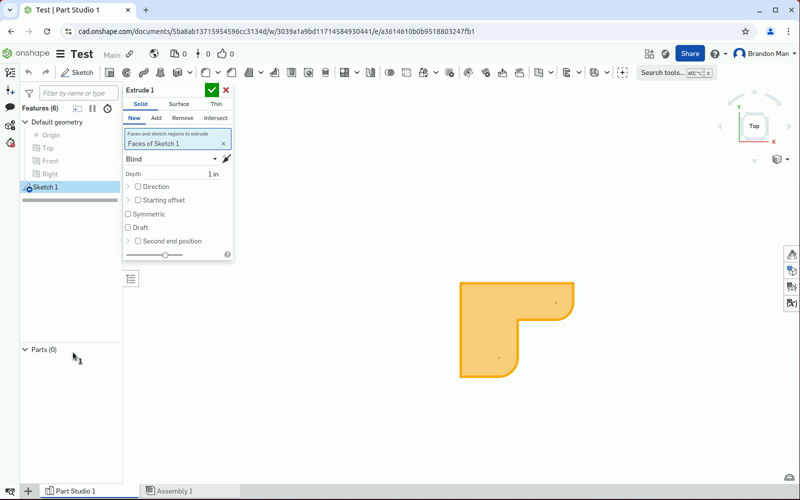
mouse_move(143, 106)
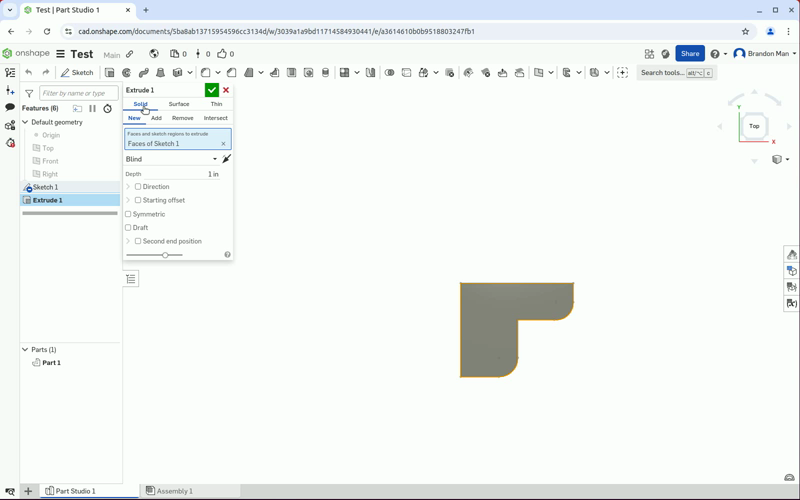
click(143, 106)
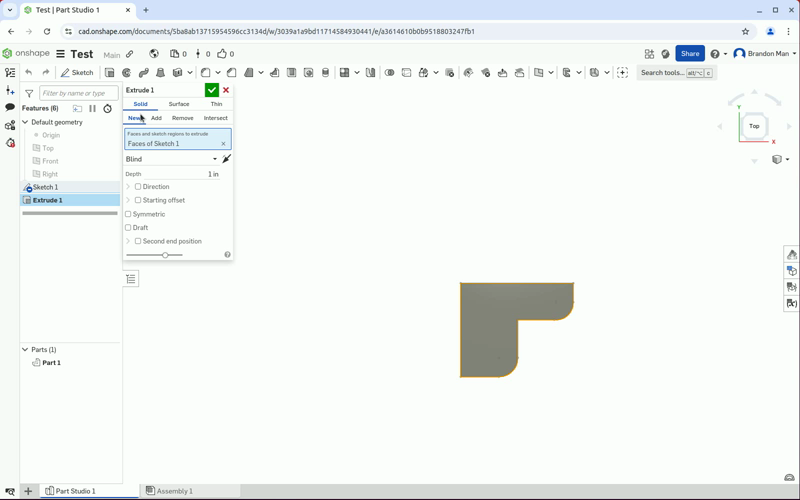
mouse_move(137, 120)
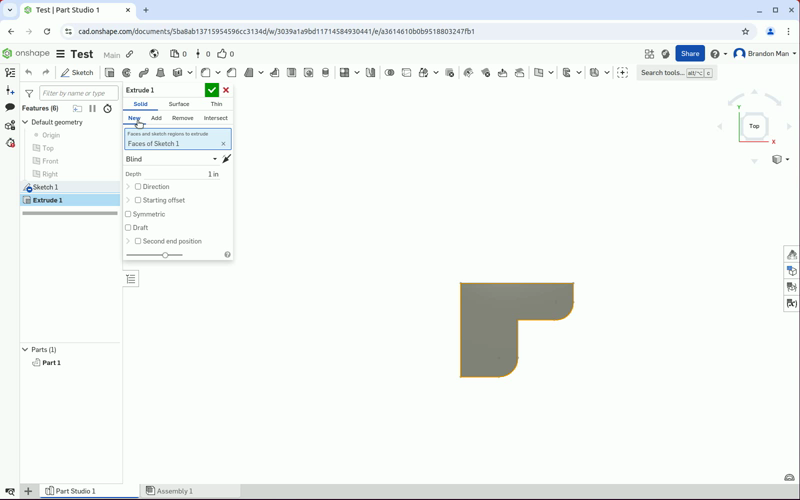
click(137, 120)
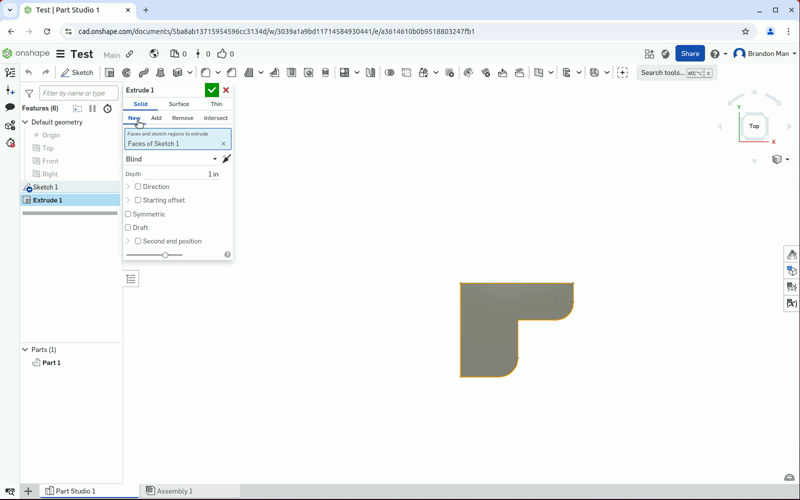
key(tab, 4)
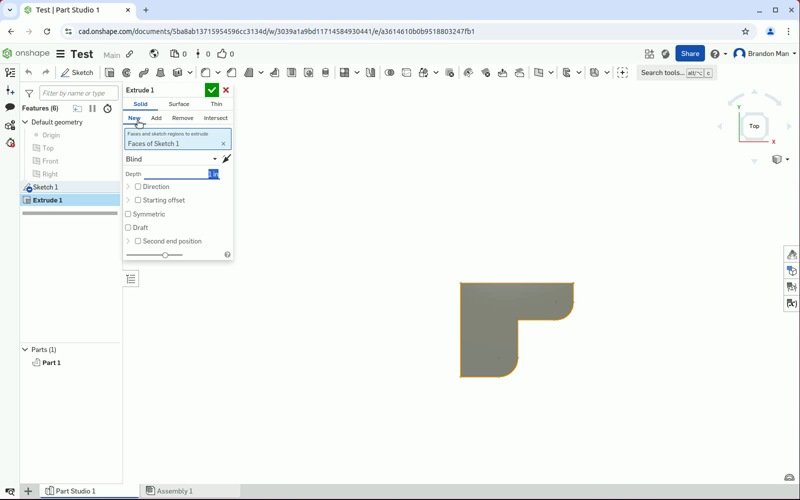
text(3.851)
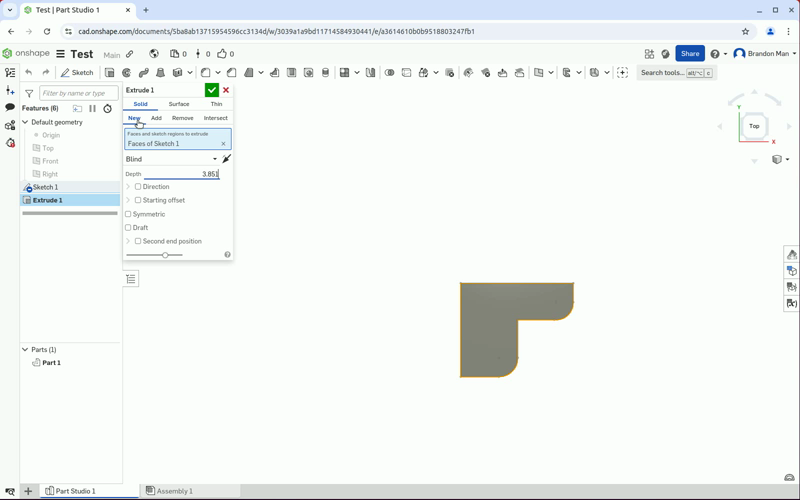
key(enter)
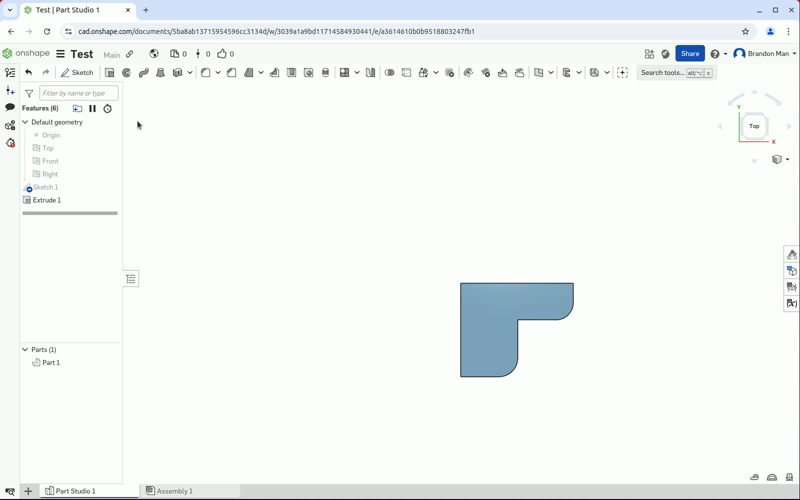
key(shift+h)
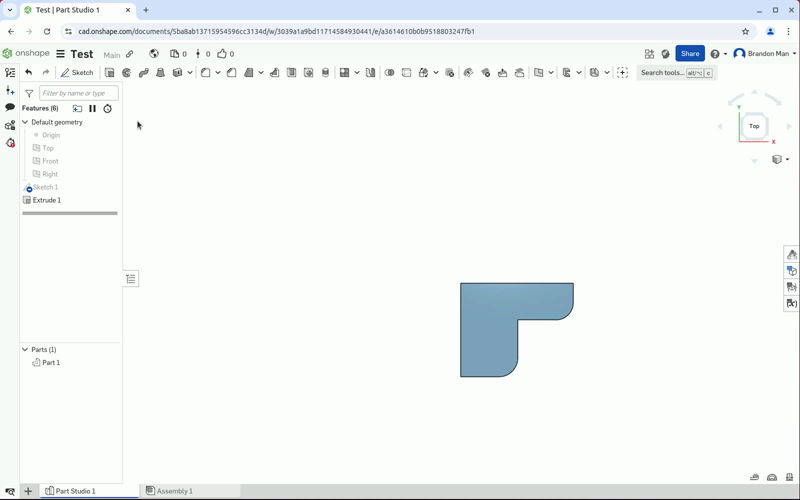
key(shift+h)
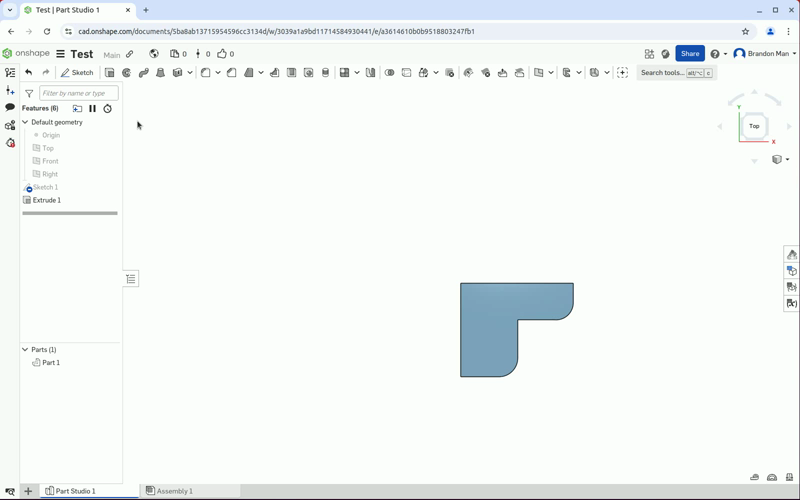
mouse_move(73, 189)
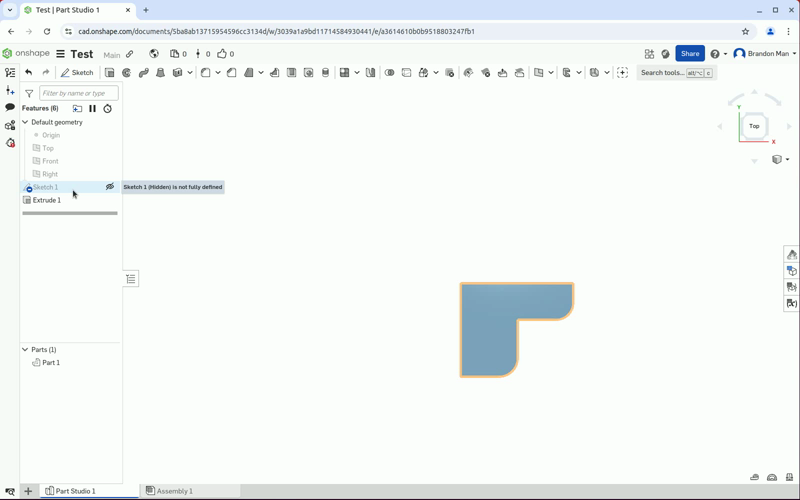
click(73, 189)
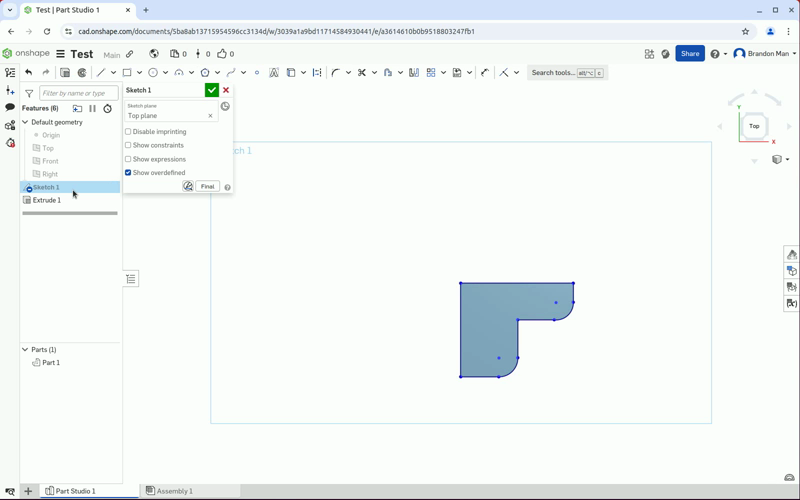
mouse_move(229, 92)
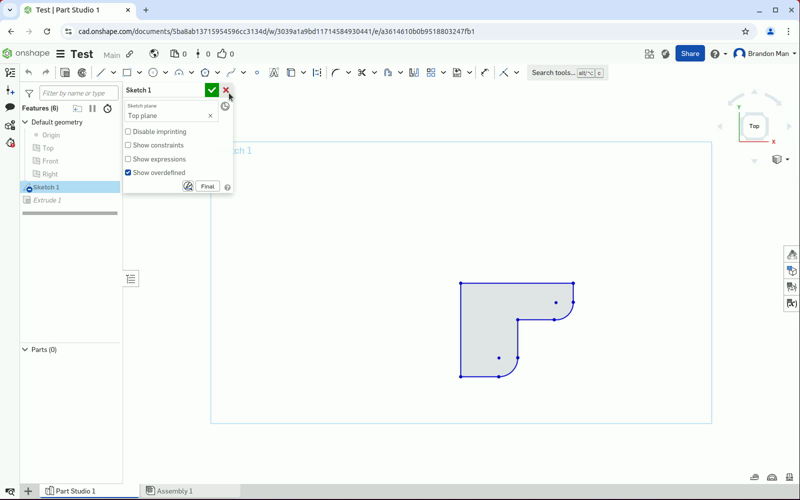
click(229, 92)
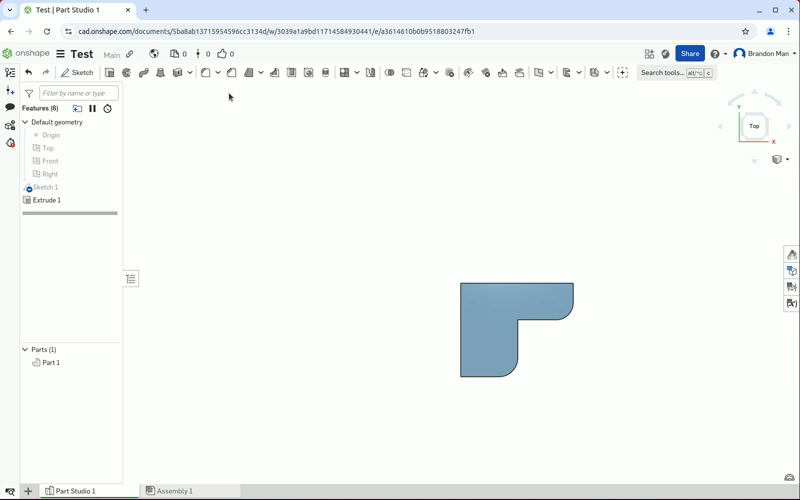
mouse_move(73, 352)
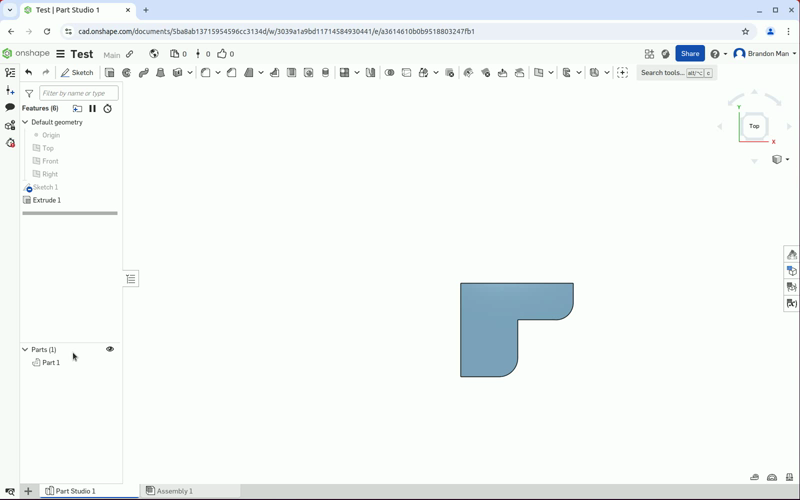
key(y)
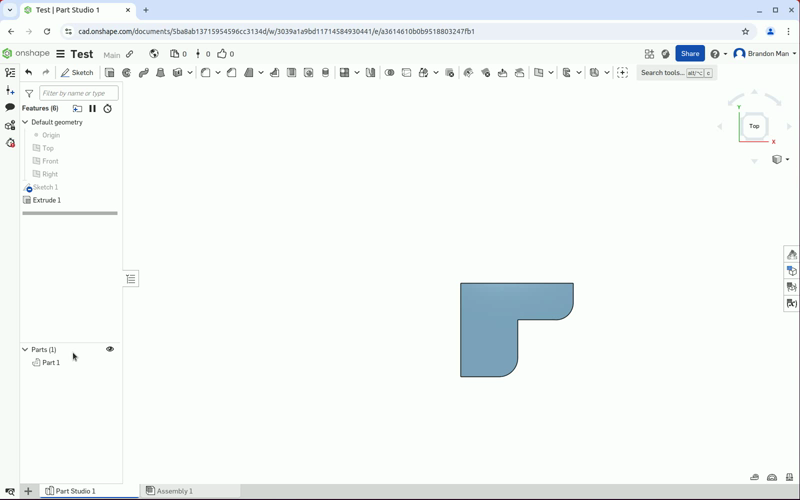
key(shift+p)
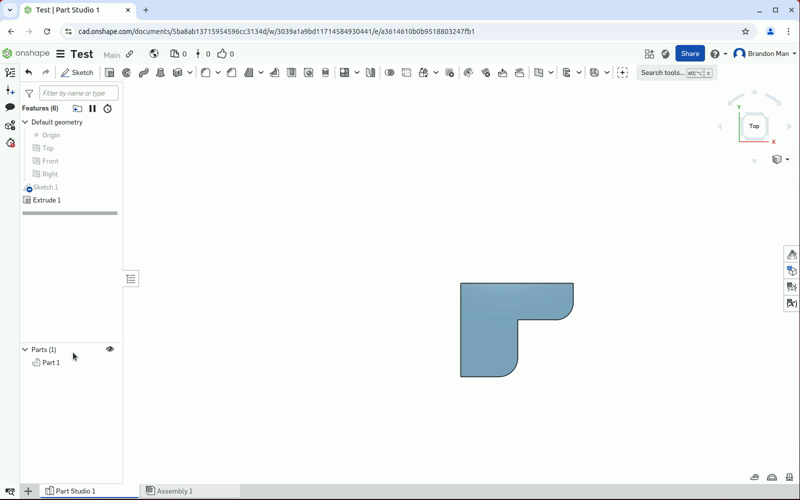
key(space)
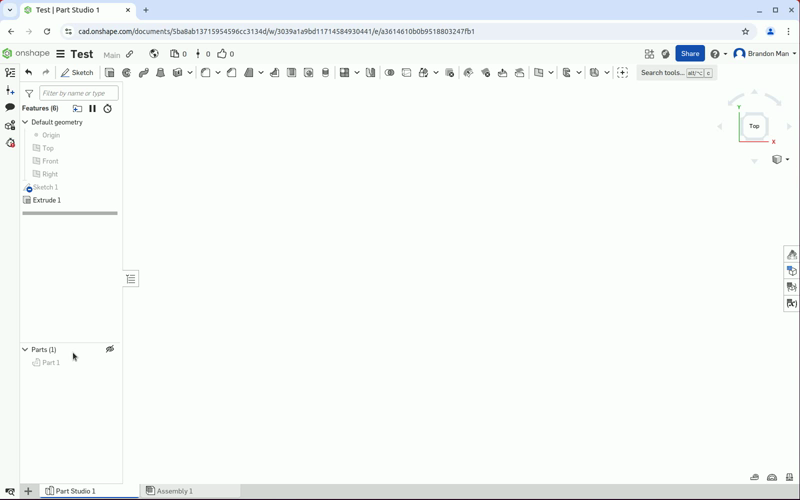
key_down(shift)
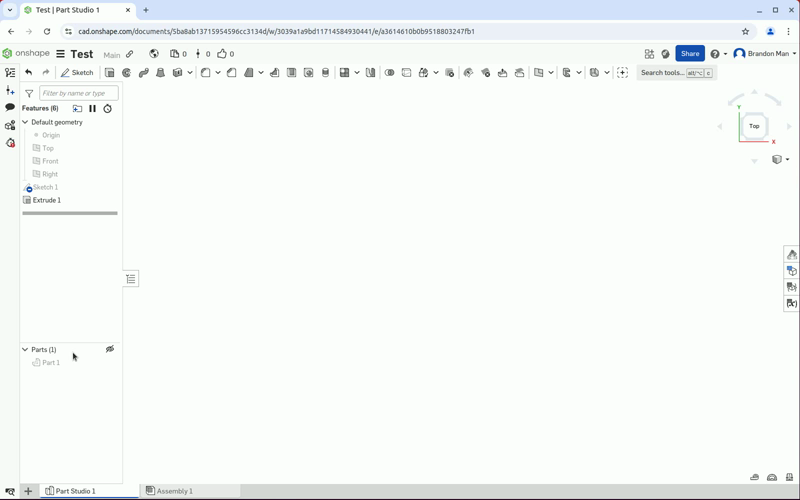
key(up)
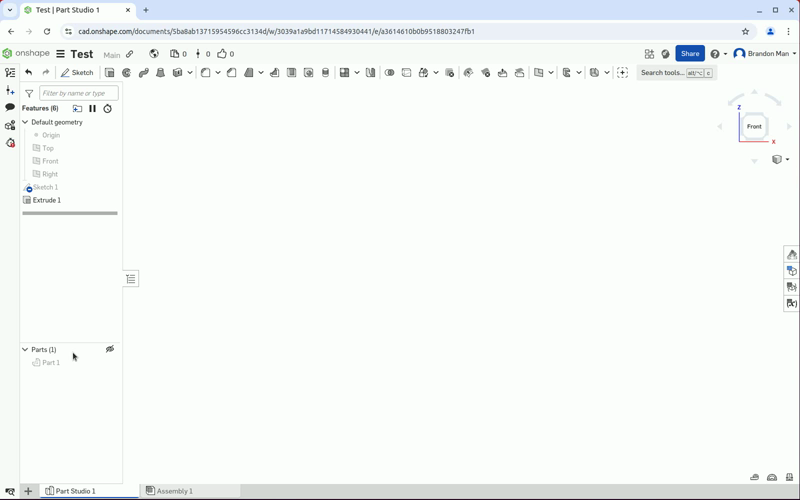
key_up(shift)
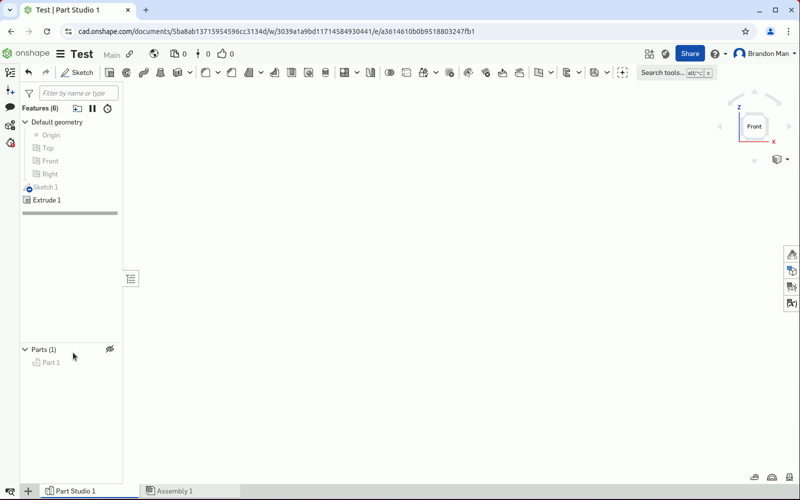
mouse_move(73, 352)
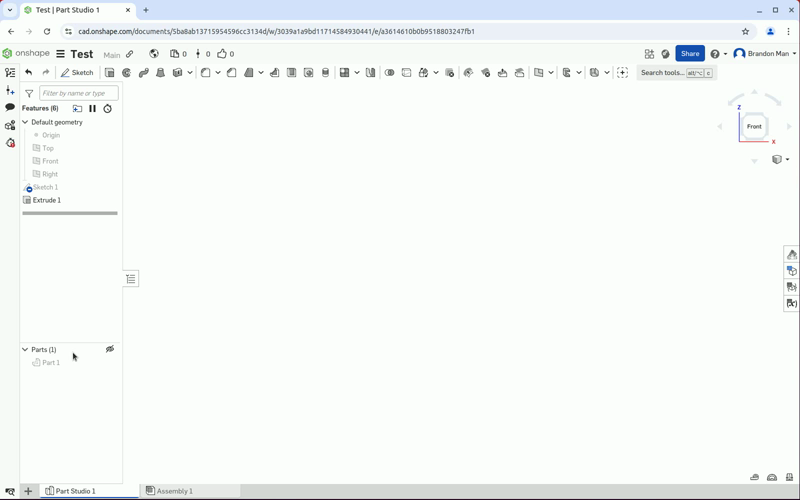
key(shift+y)
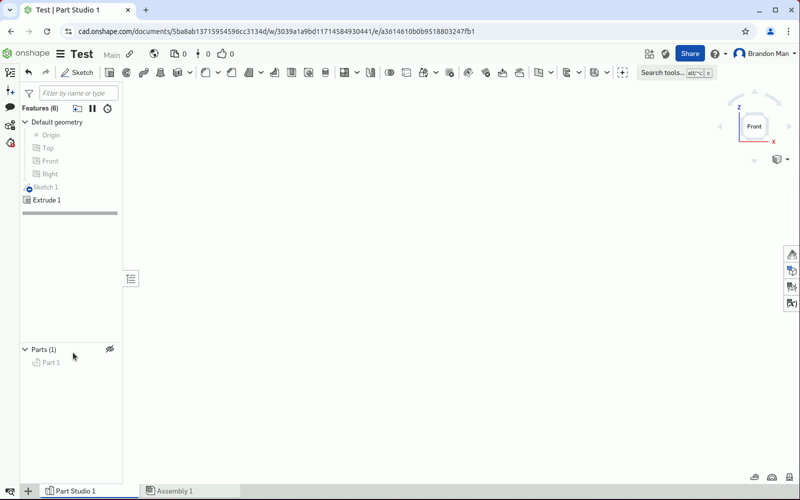
key(shift+s)
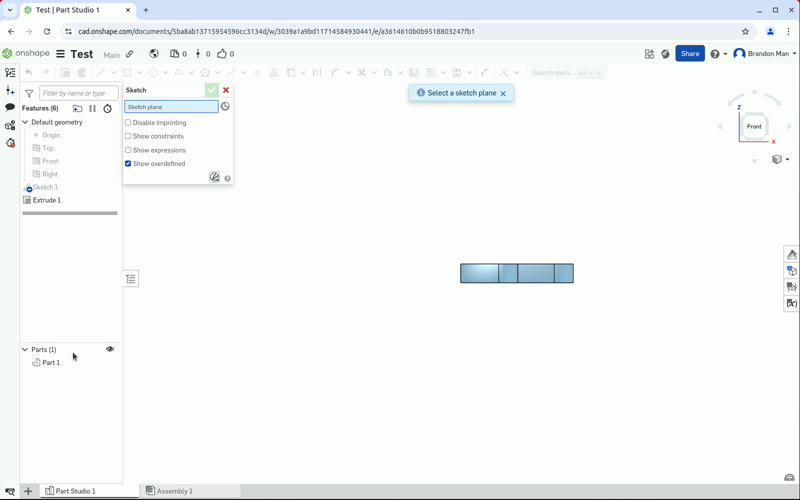
mouse_move(73, 163)
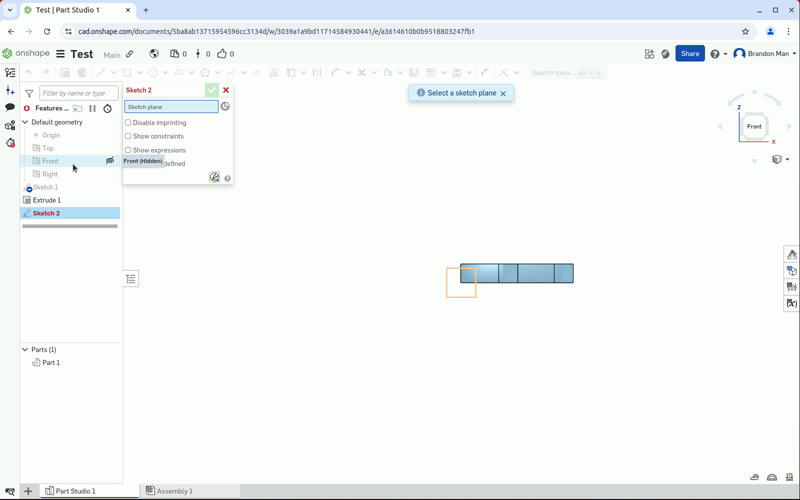
click(73, 163)
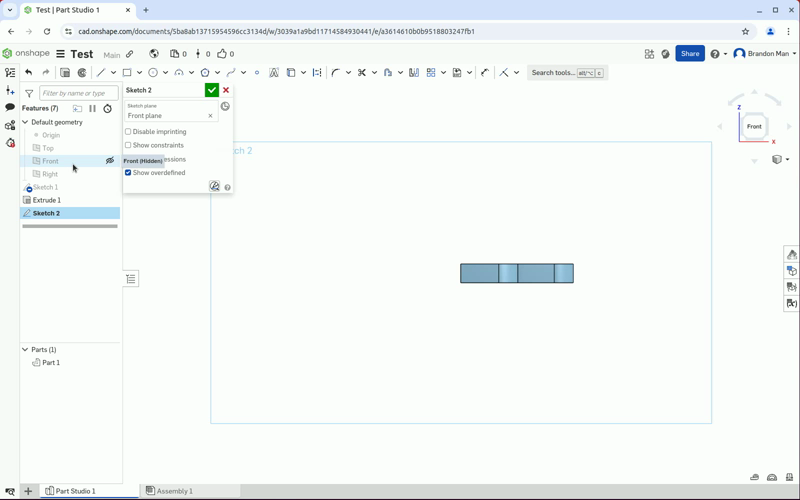
mouse_move(73, 352)
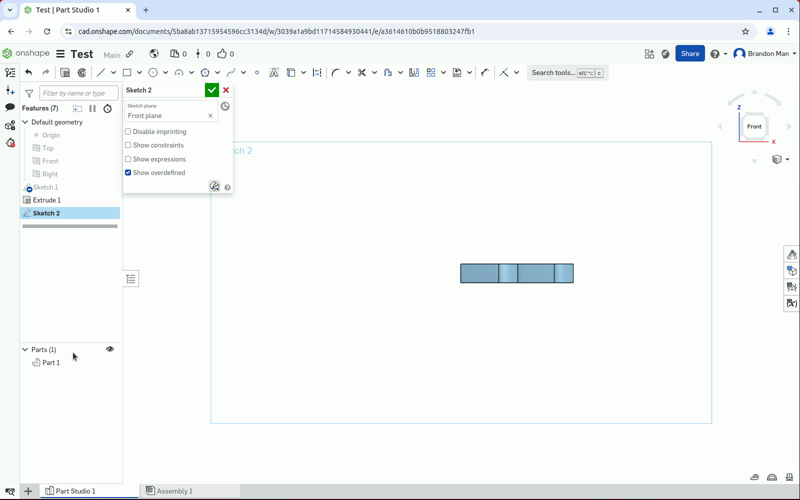
key(y)
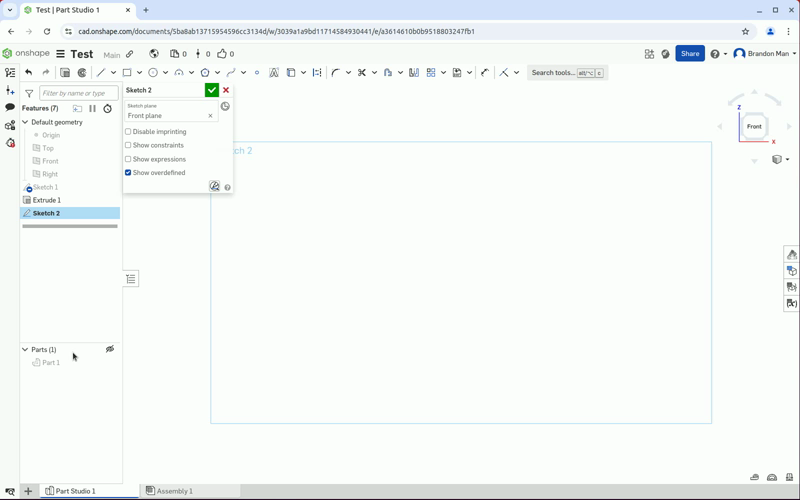
key(l)
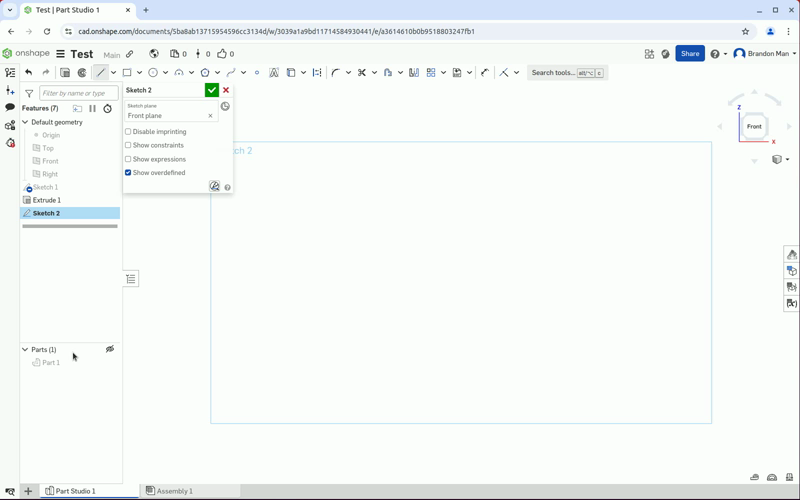
key_down(shift)
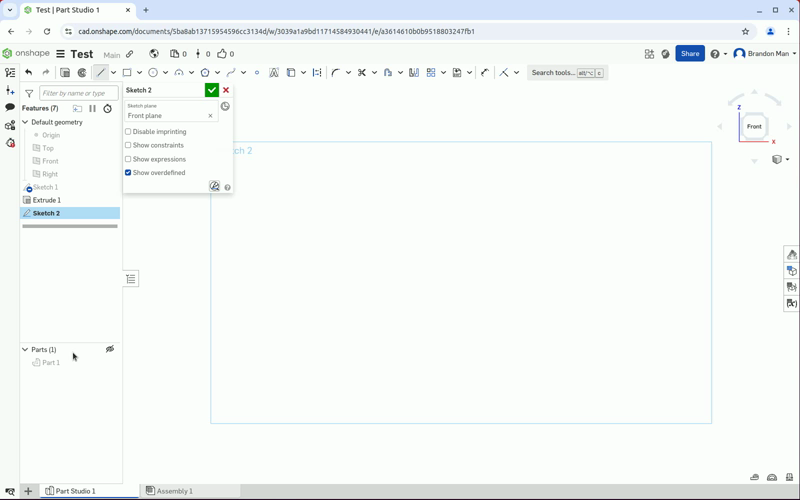
mouse_move(460, 264)
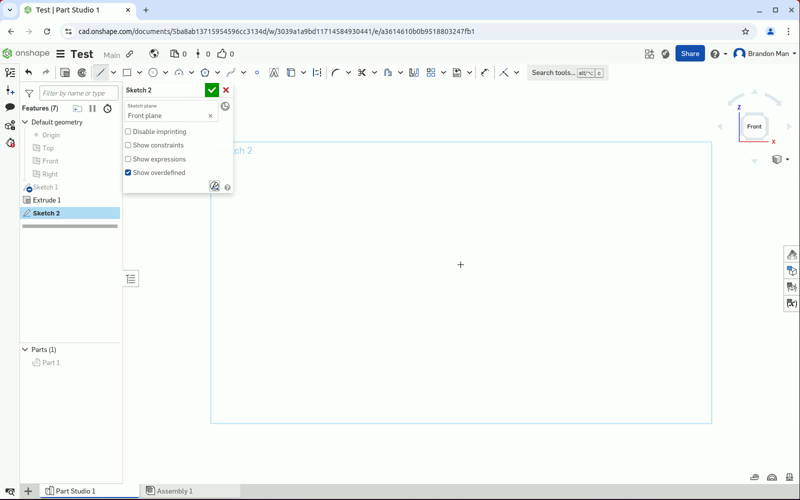
click(460, 264)
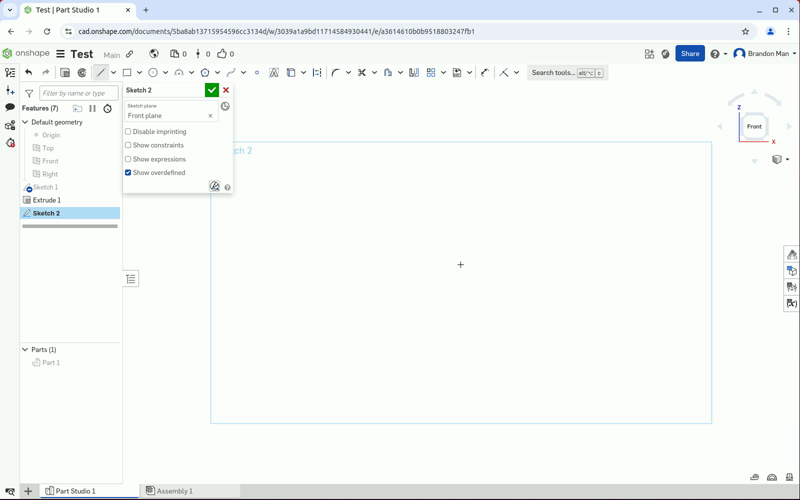
key_up(shift)
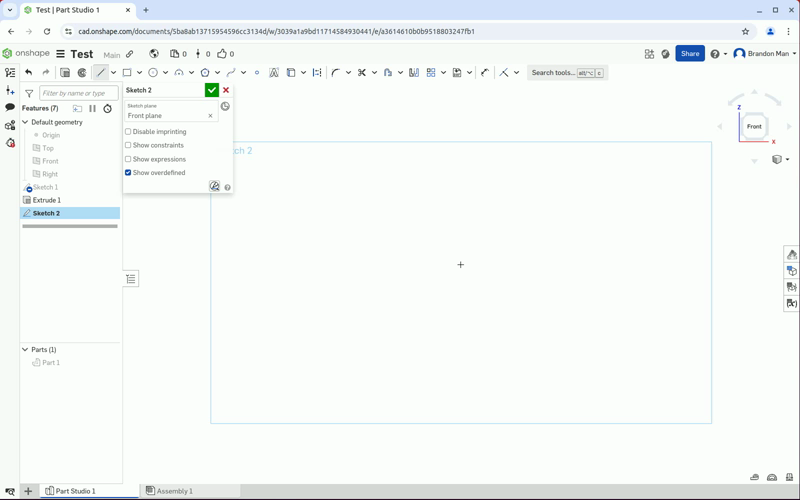
key_down(shift)
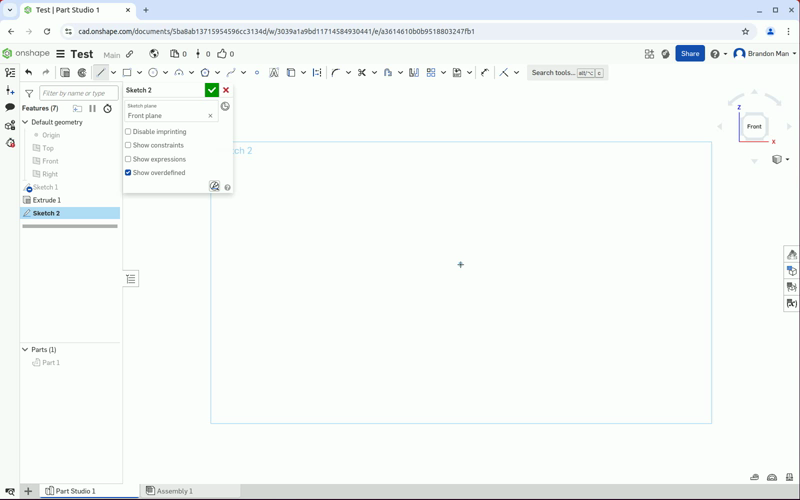
mouse_move(573, 264)
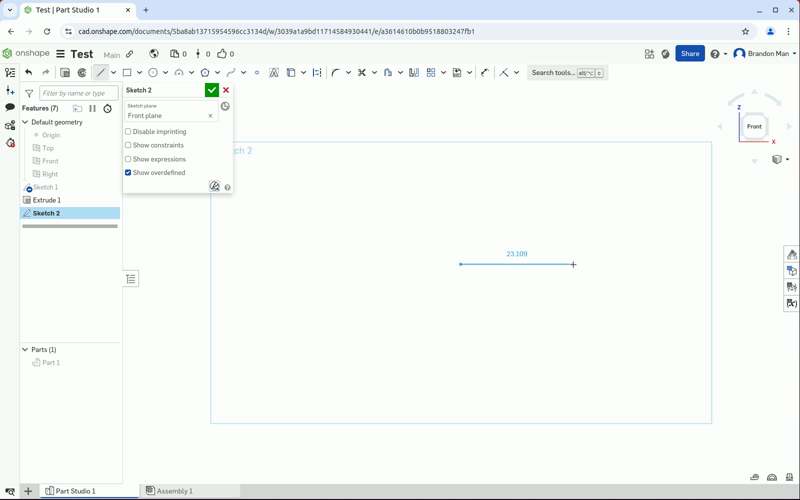
click(573, 264)
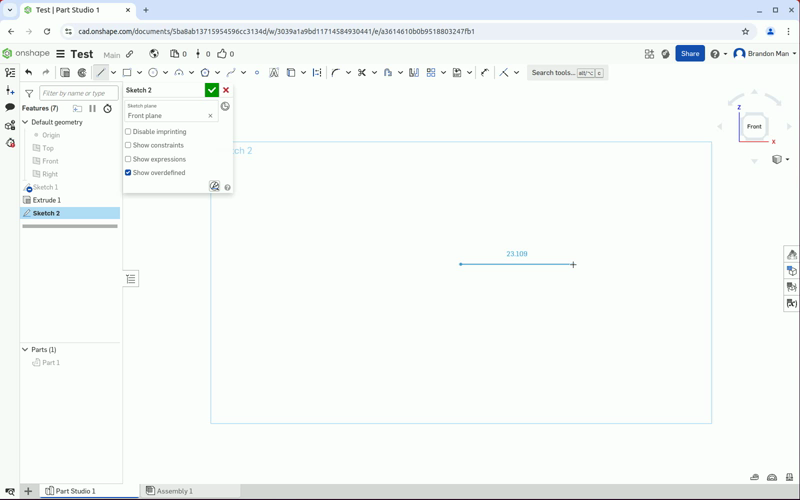
key_up(shift)
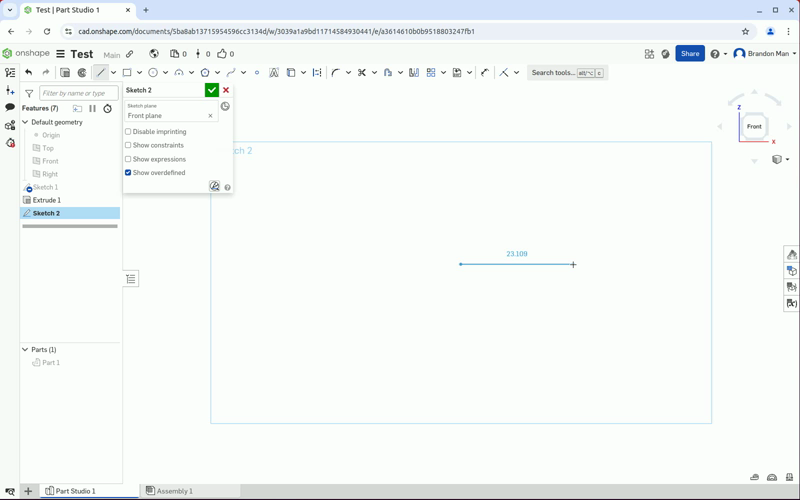
key_down(shift)
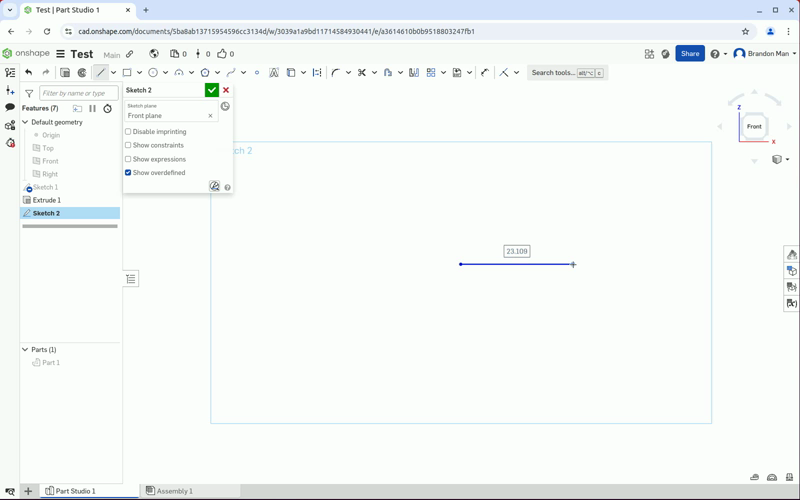
mouse_move(589, 264)
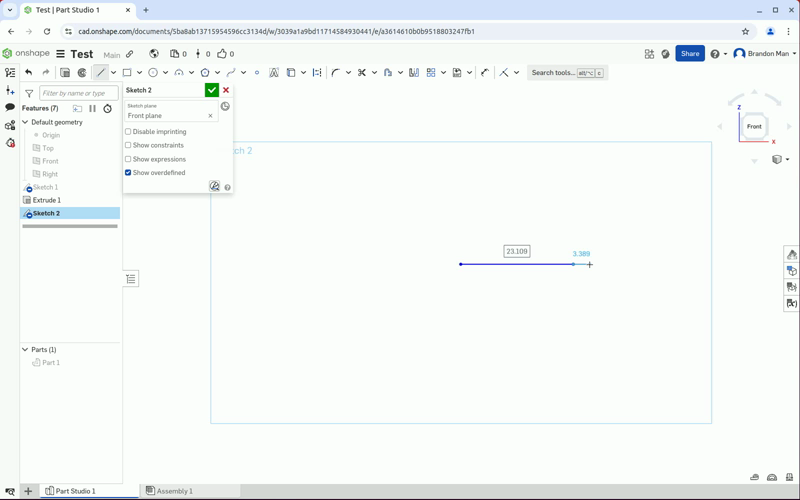
mouse_move(573, 207)
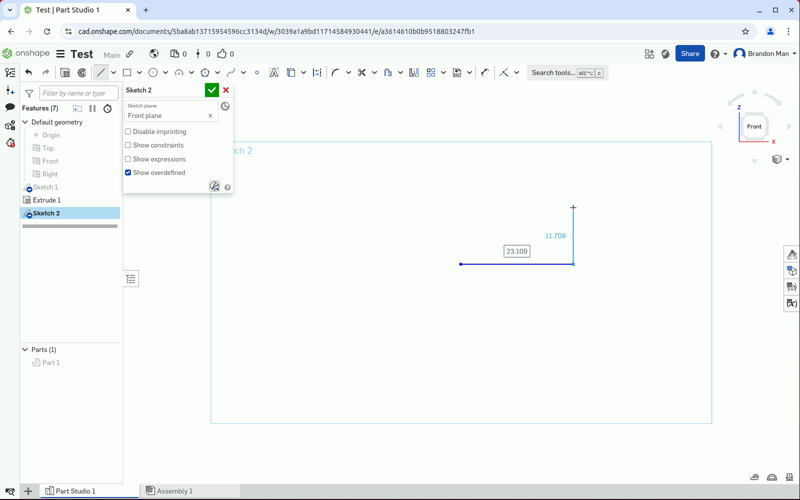
click(573, 207)
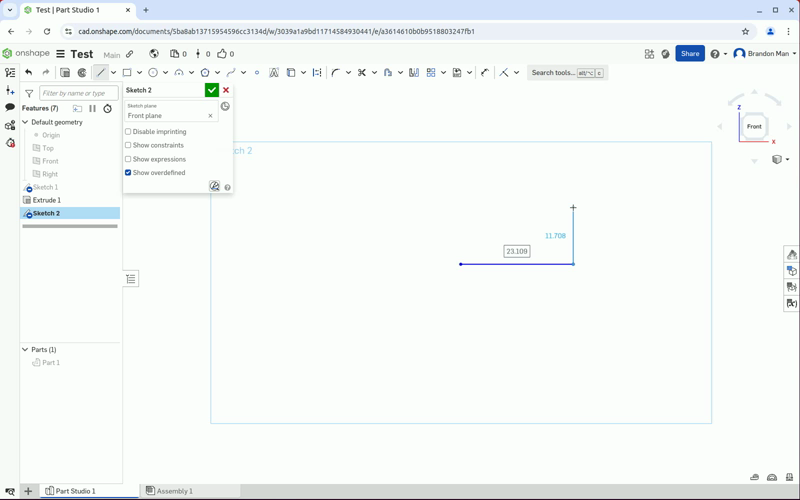
key_up(shift)
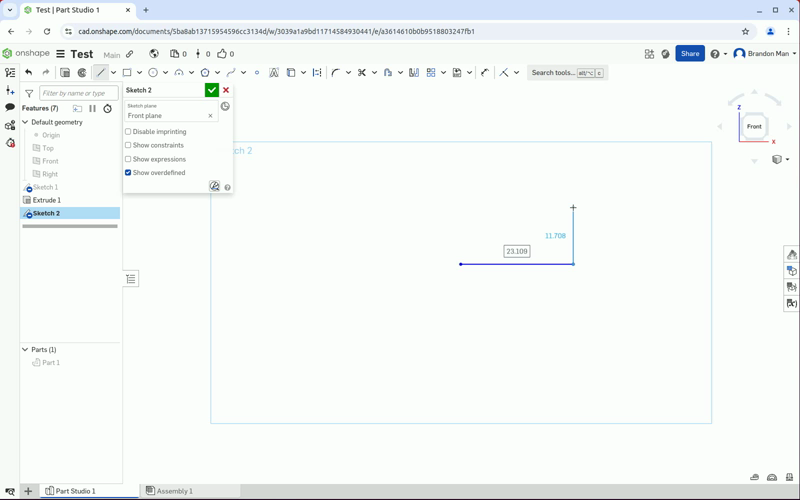
key(esc)
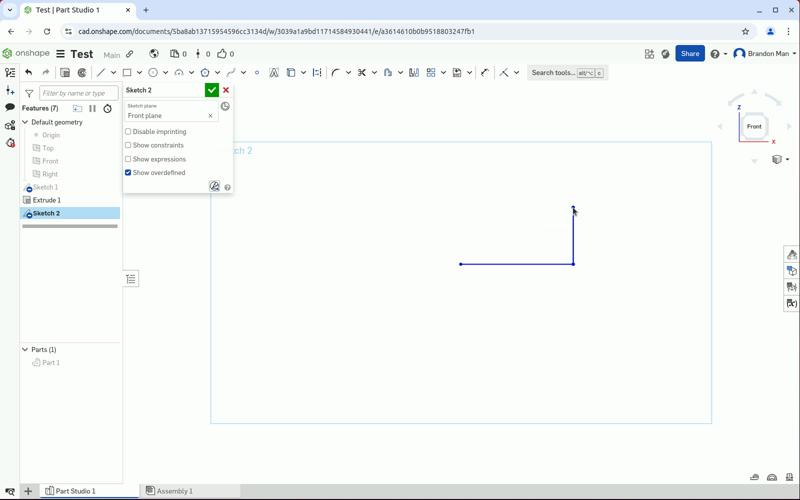
key(a)
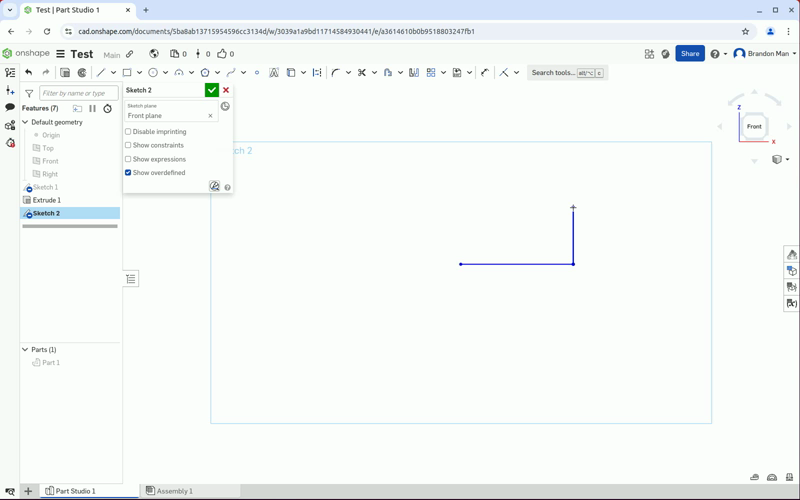
mouse_move(573, 207)
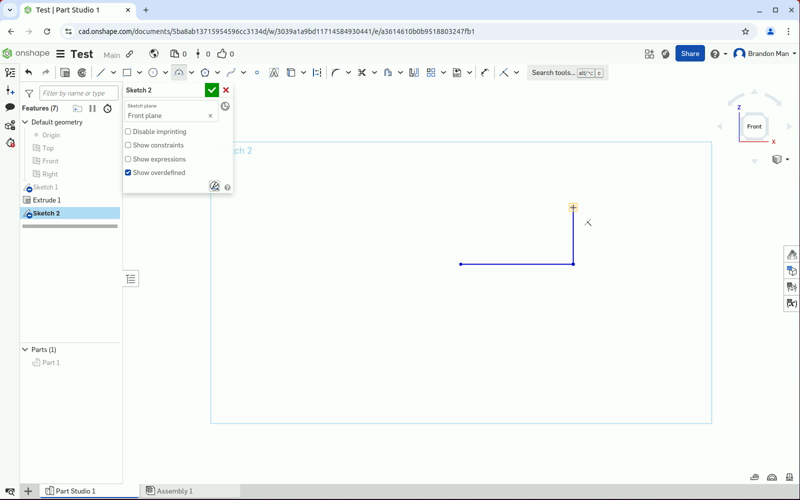
click(573, 207)
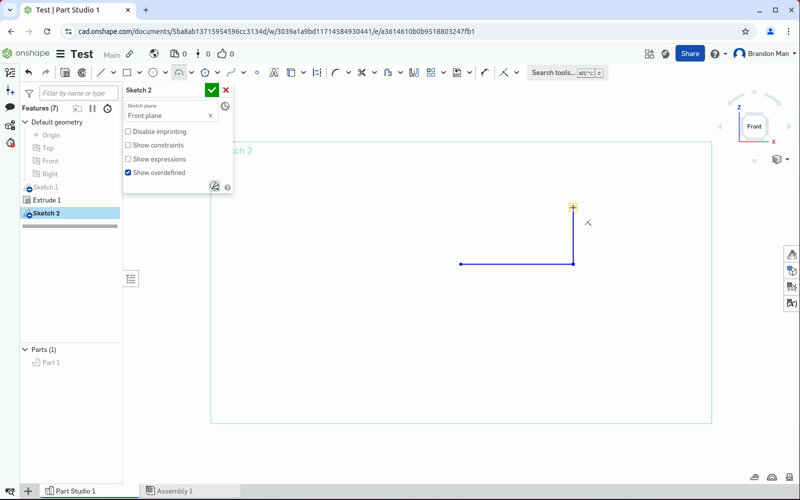
key_down(shift)
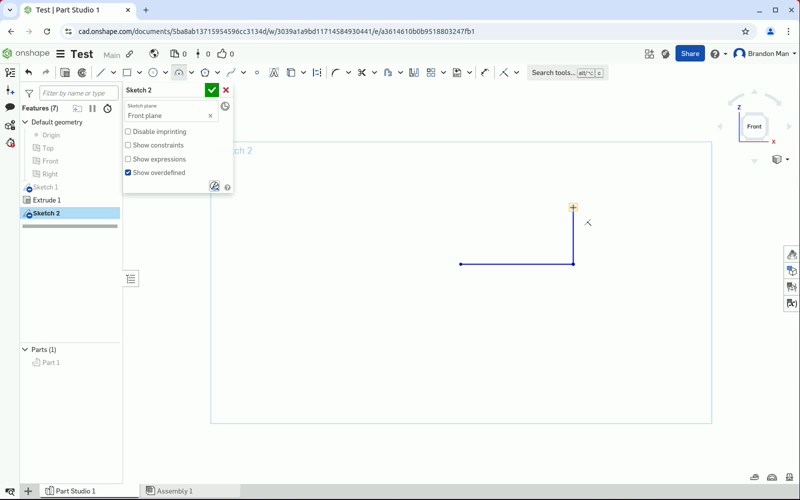
mouse_move(554, 189)
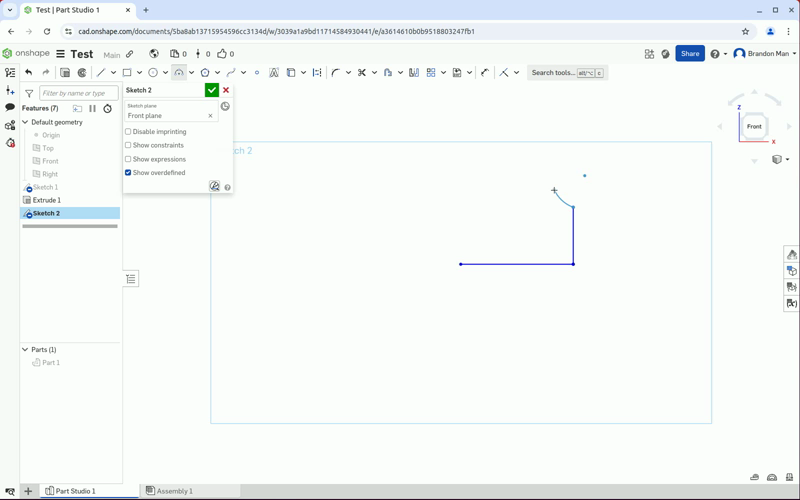
click(554, 189)
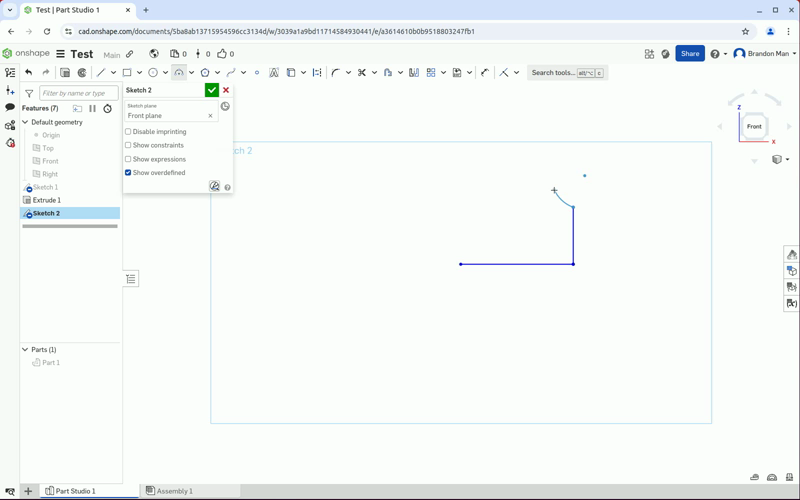
mouse_move(567, 194)
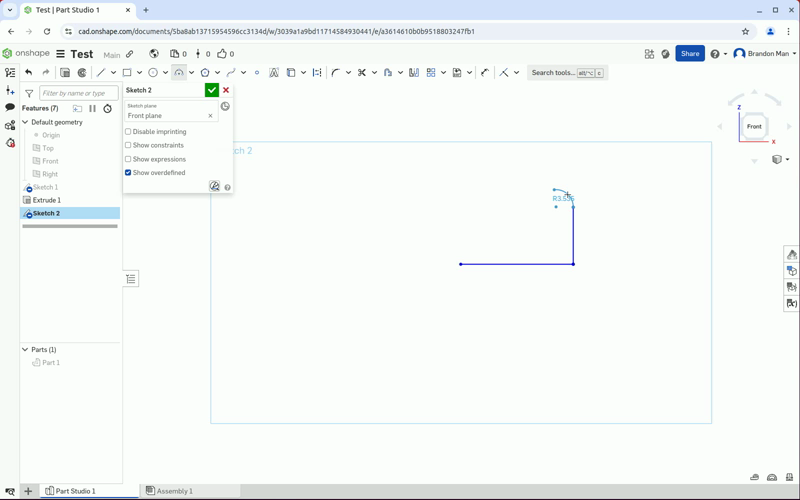
click(567, 194)
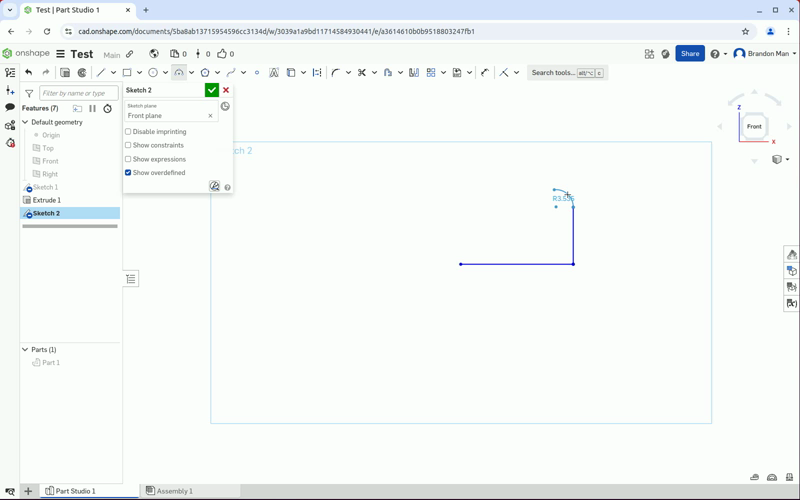
key_up(shift)
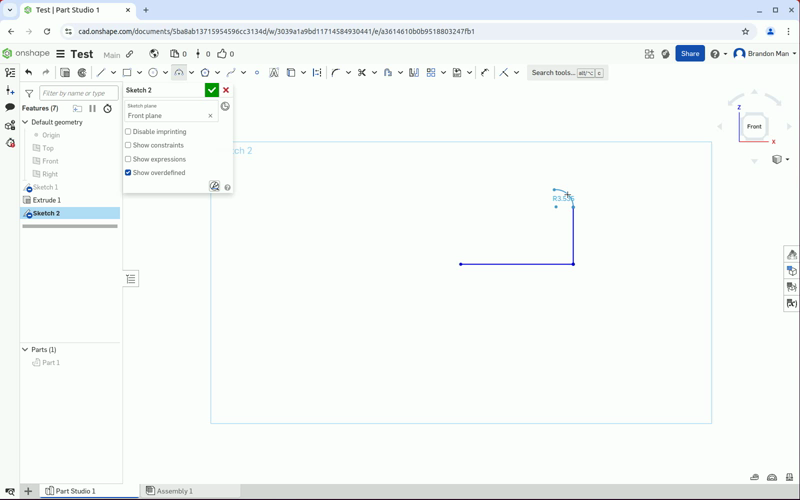
key(esc)
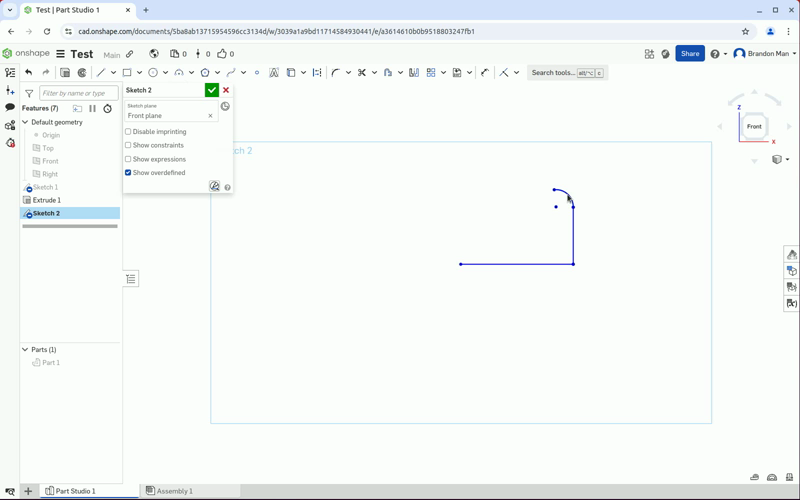
key(l)
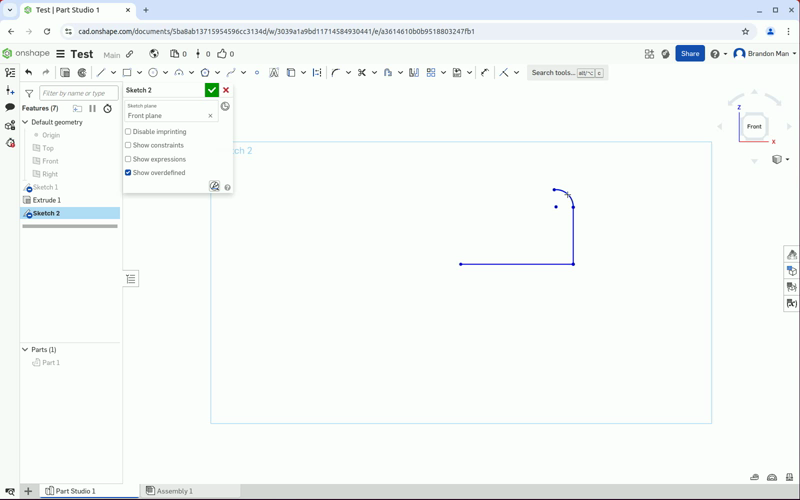
mouse_move(554, 189)
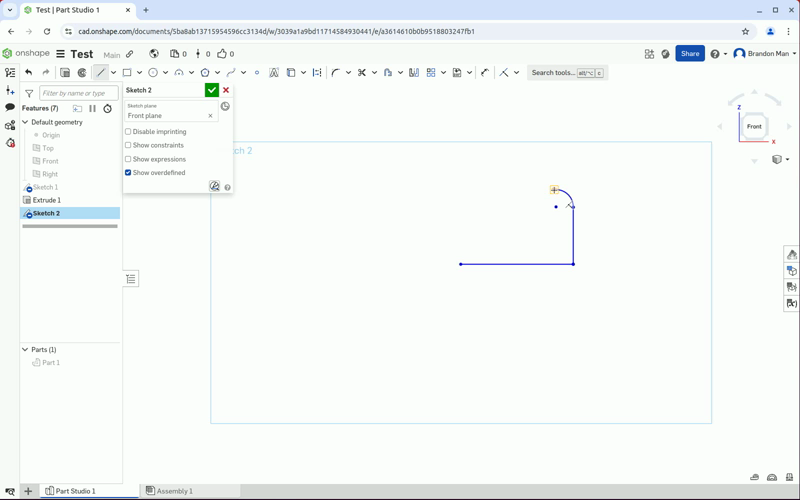
click(554, 189)
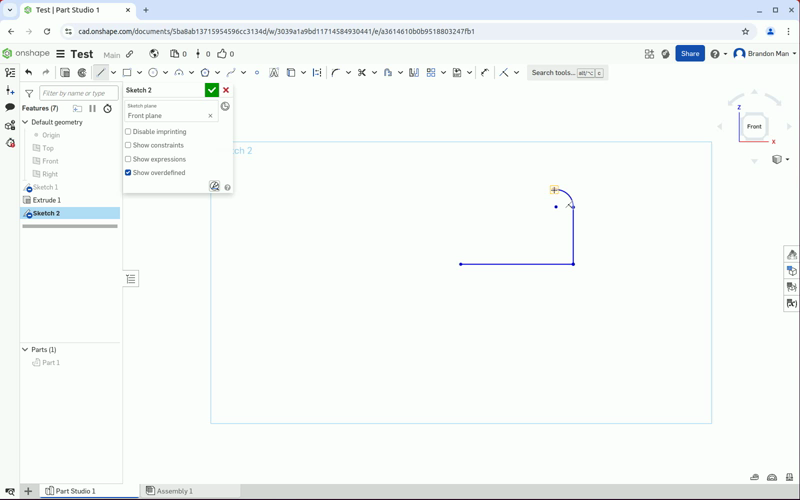
key_down(shift)
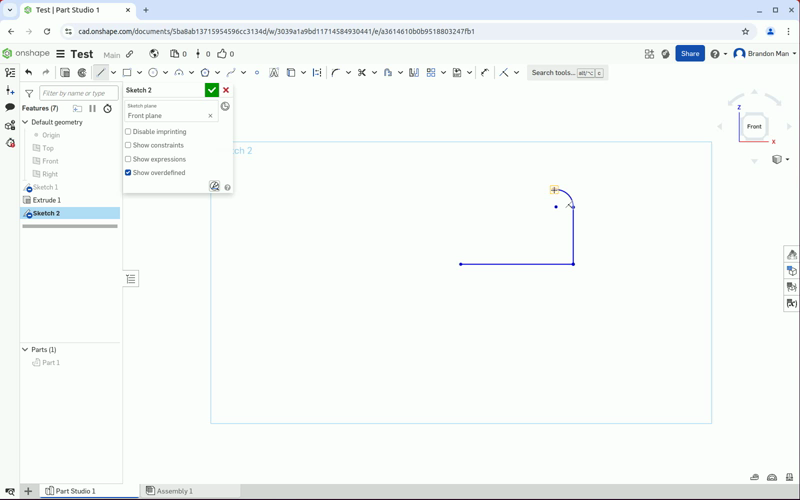
mouse_move(584, 189)
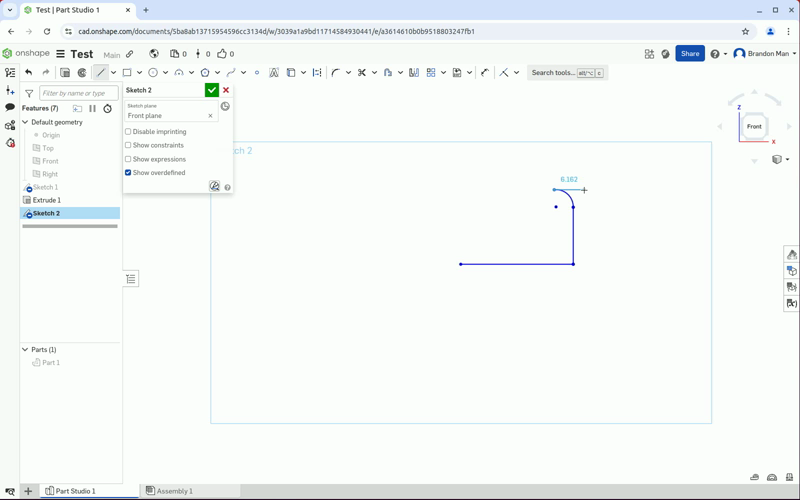
mouse_move(554, 245)
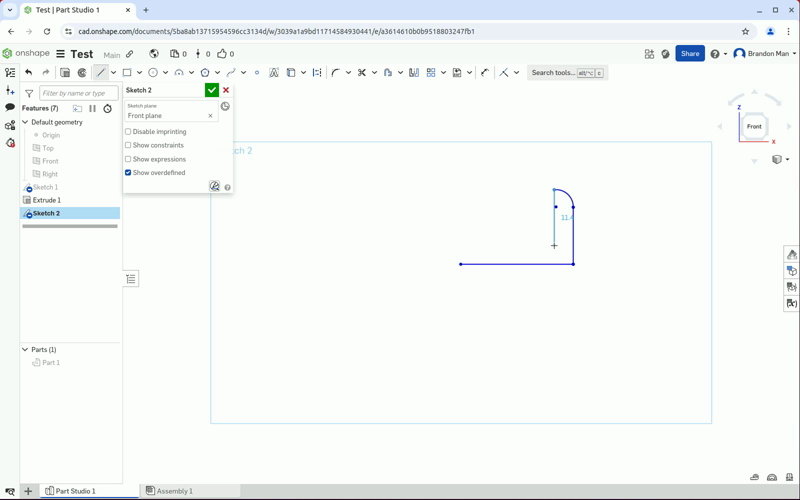
click(554, 245)
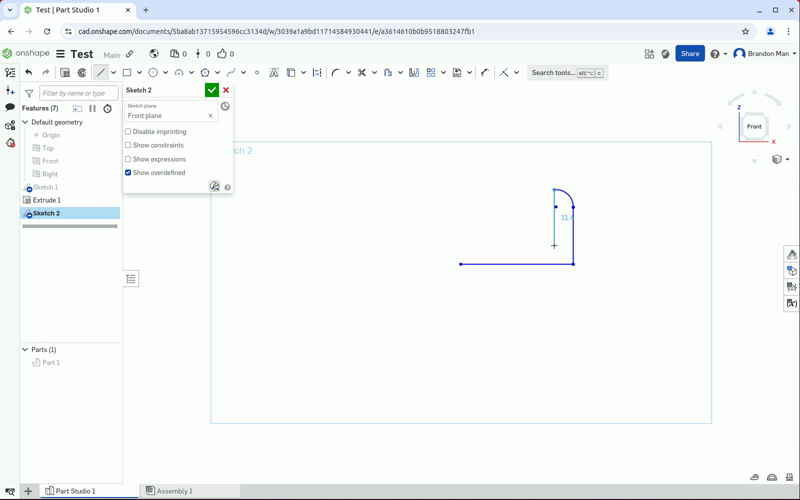
key_up(shift)
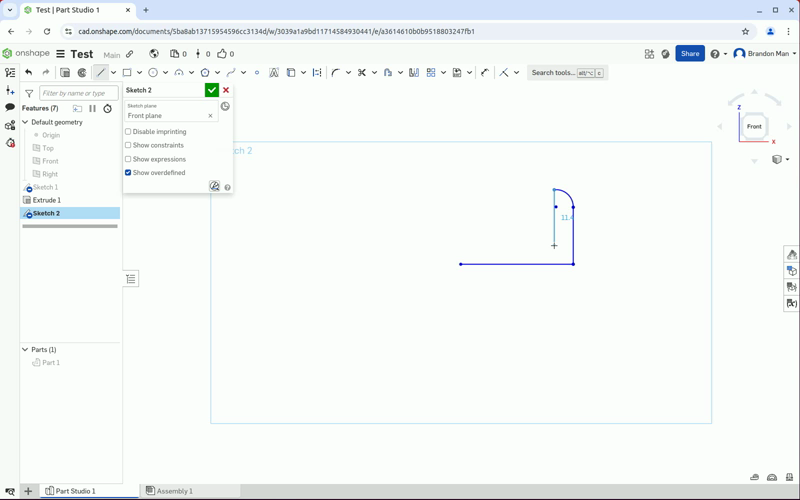
key_down(shift)
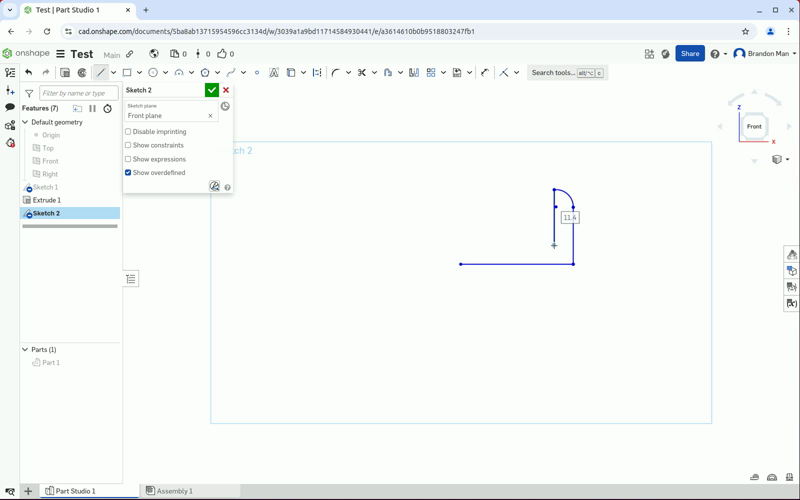
mouse_move(584, 245)
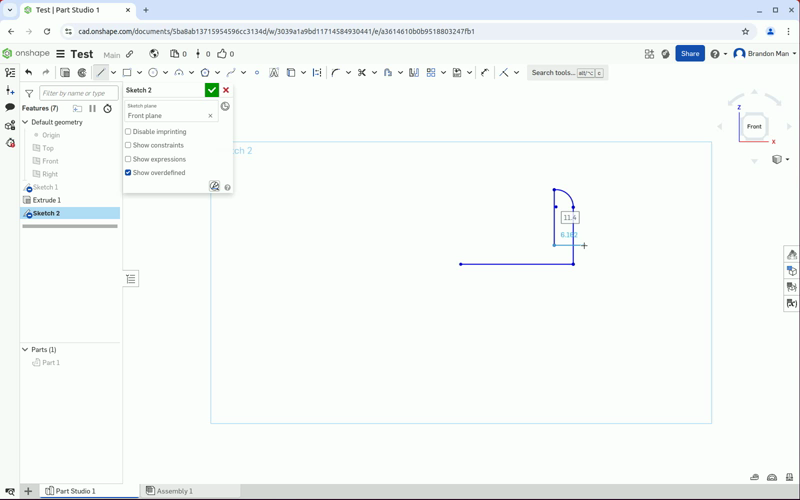
mouse_move(498, 245)
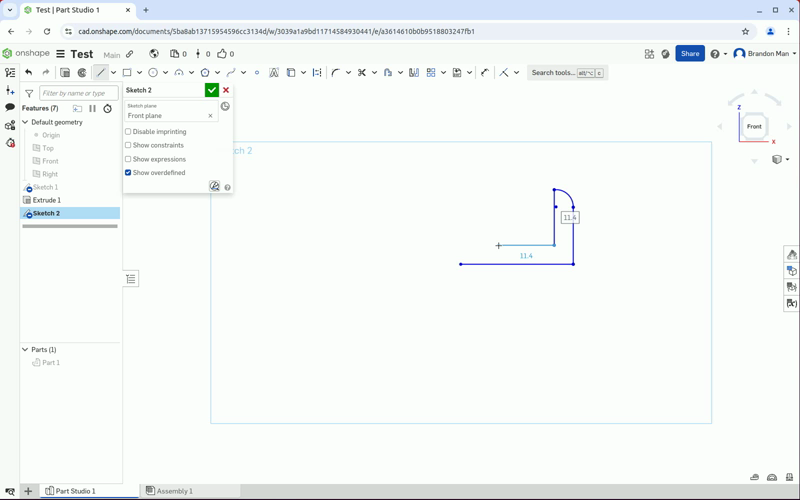
click(498, 245)
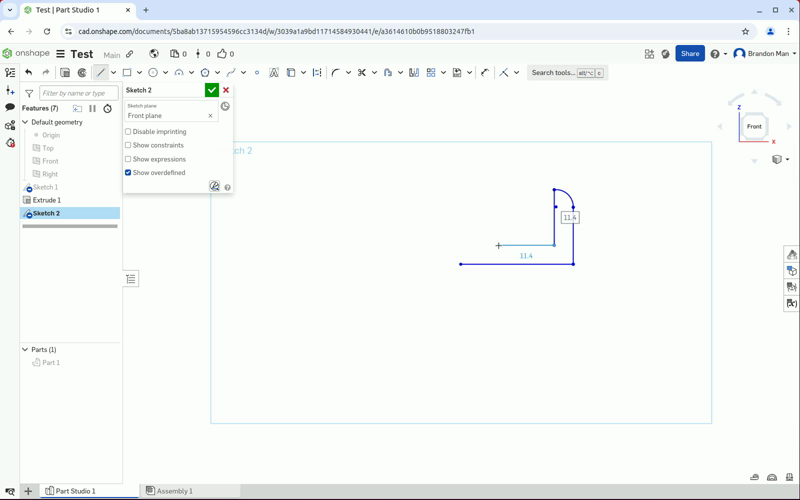
key_up(shift)
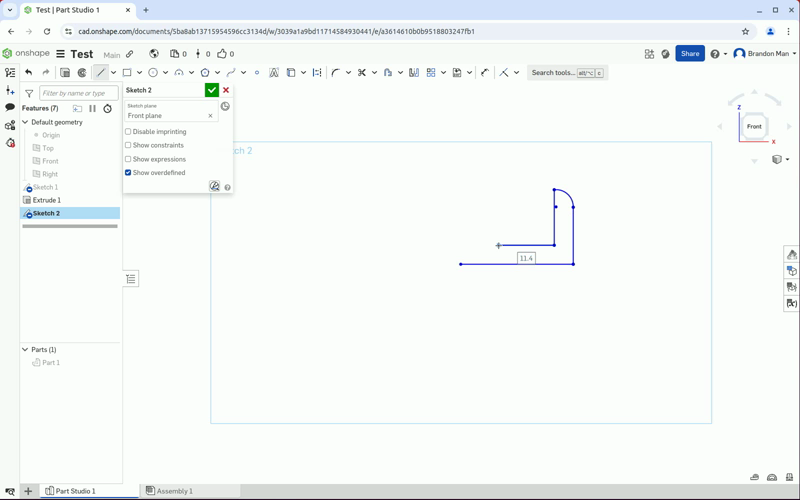
key_down(shift)
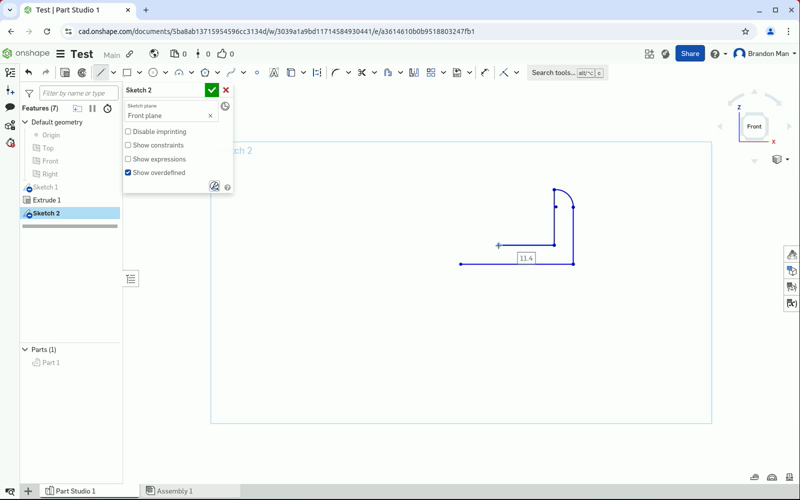
mouse_move(528, 245)
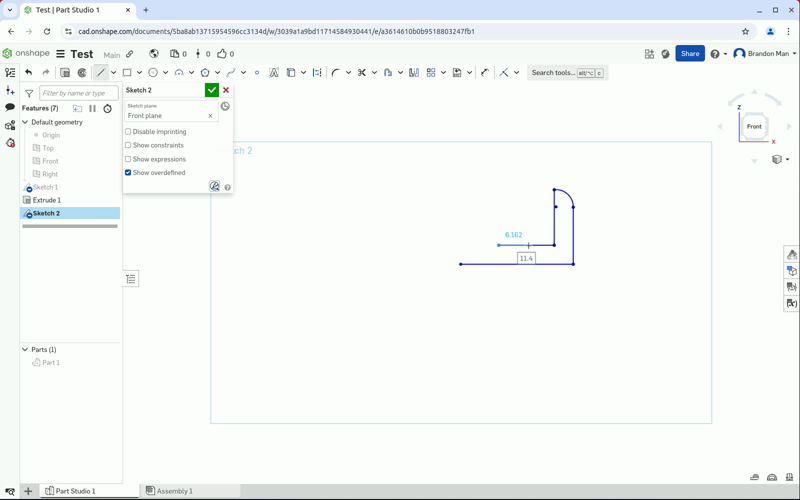
mouse_move(498, 226)
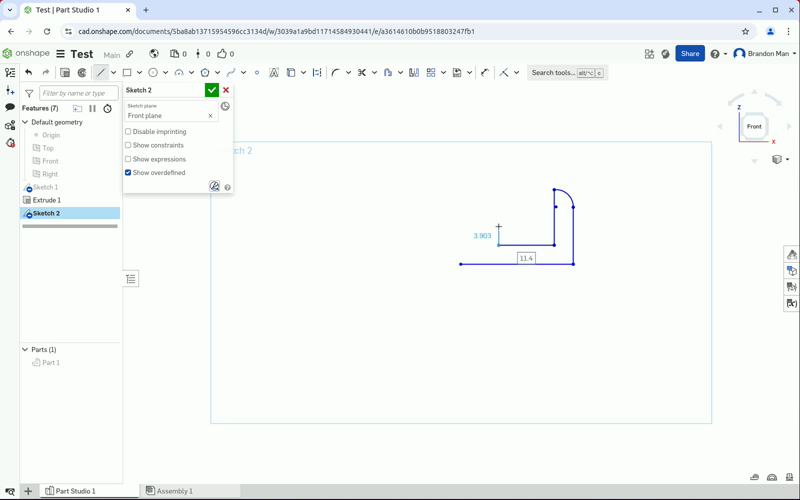
click(498, 226)
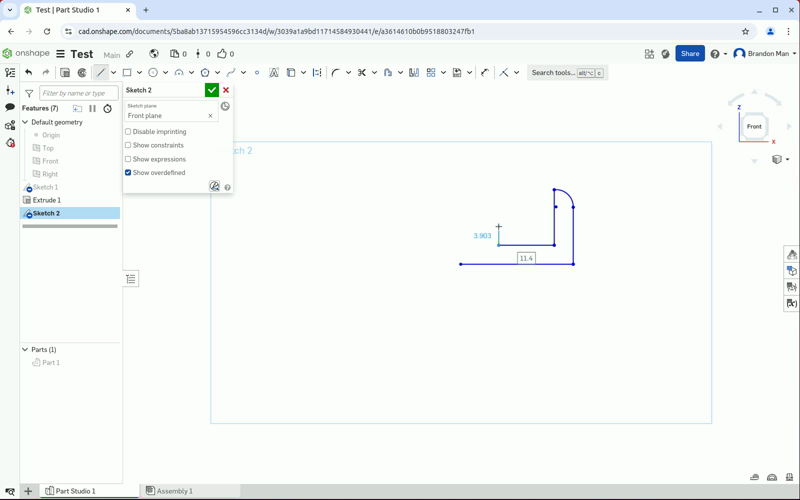
key_up(shift)
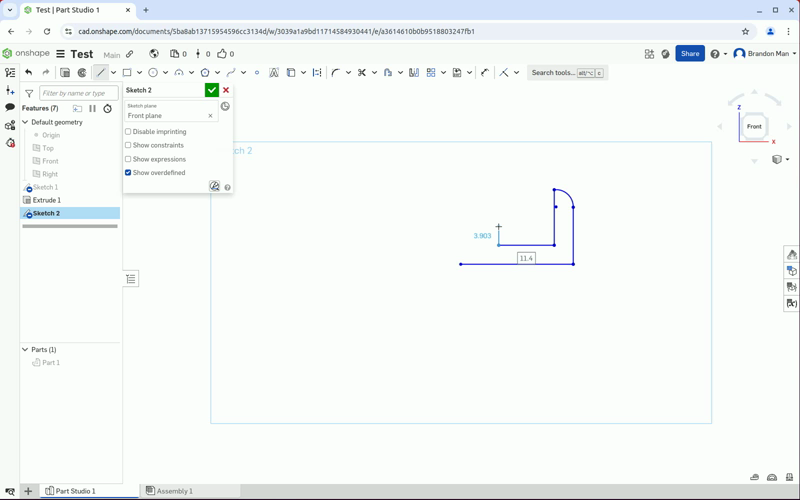
key_down(shift)
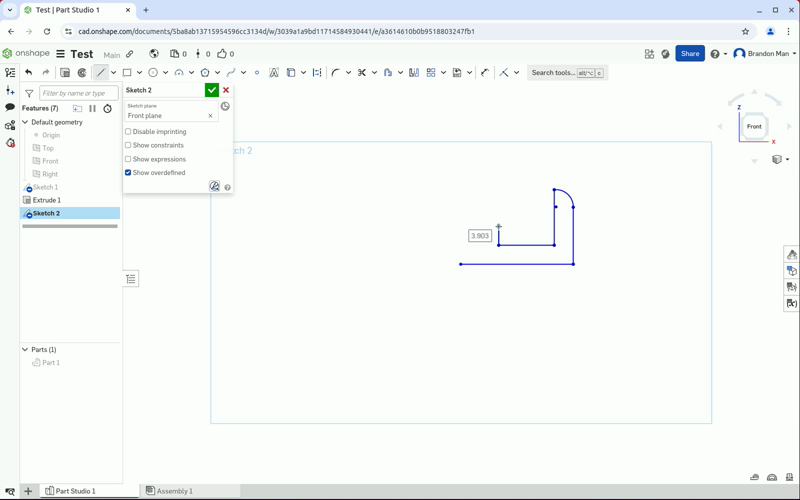
mouse_move(528, 226)
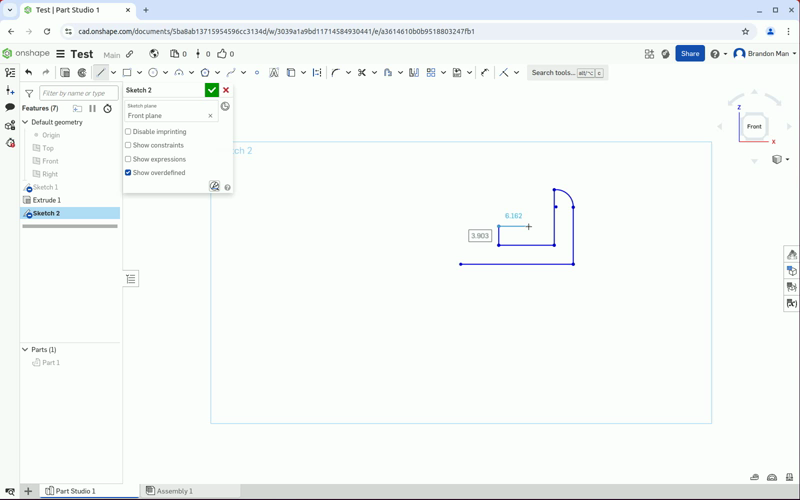
mouse_move(460, 226)
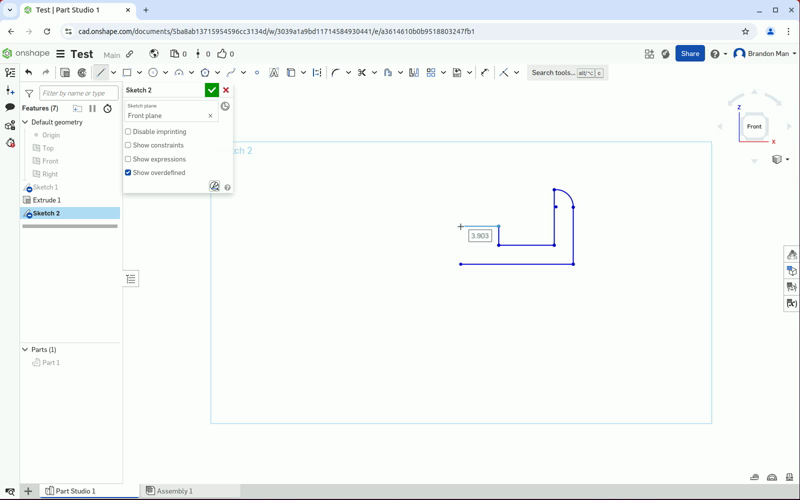
click(460, 226)
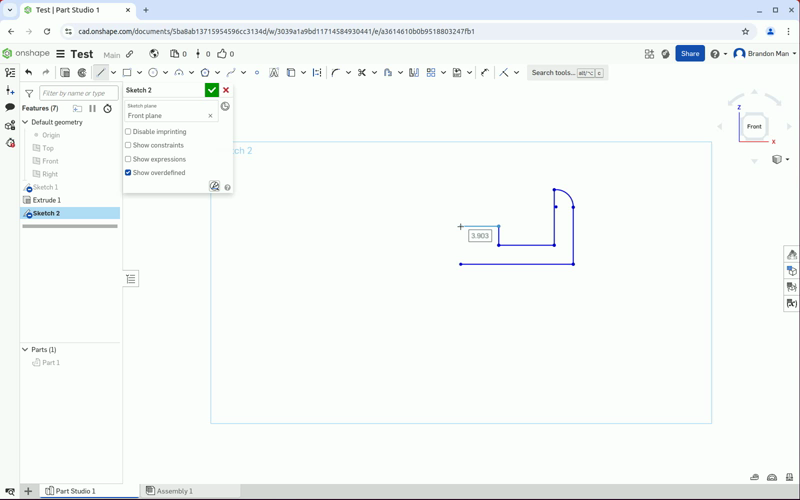
key_up(shift)
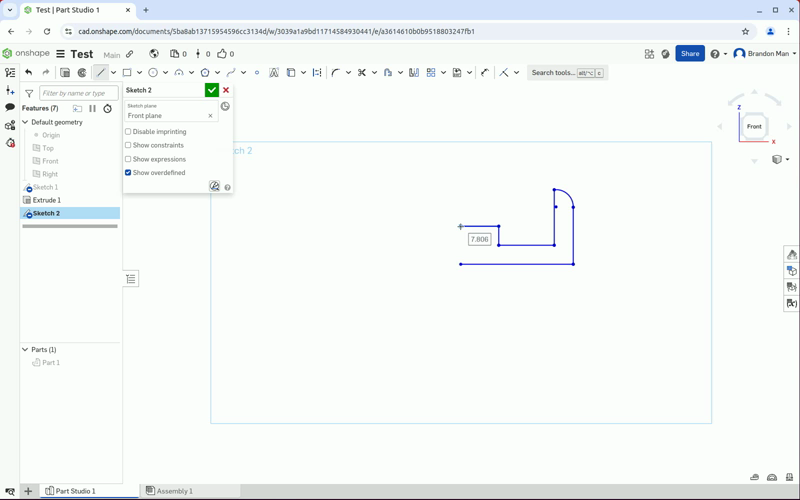
mouse_move(490, 226)
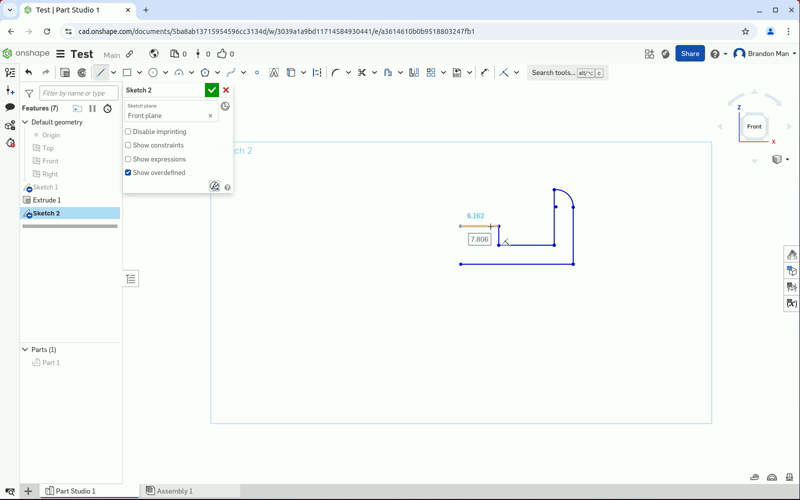
key_down(shift)
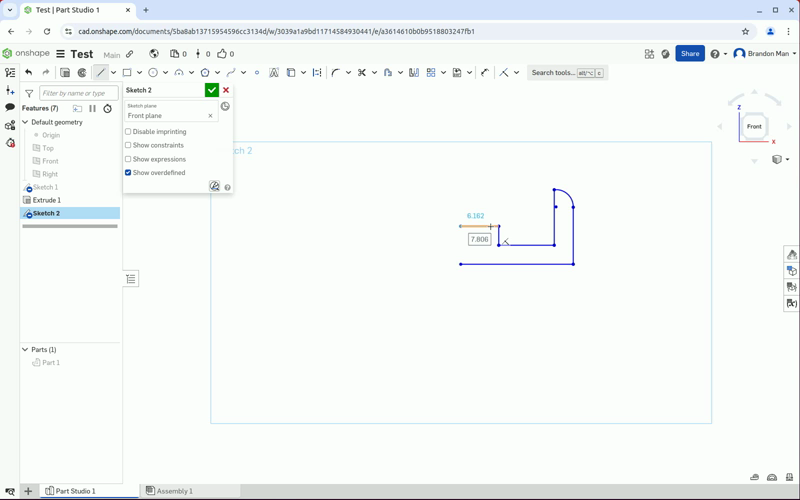
mouse_move(460, 264)
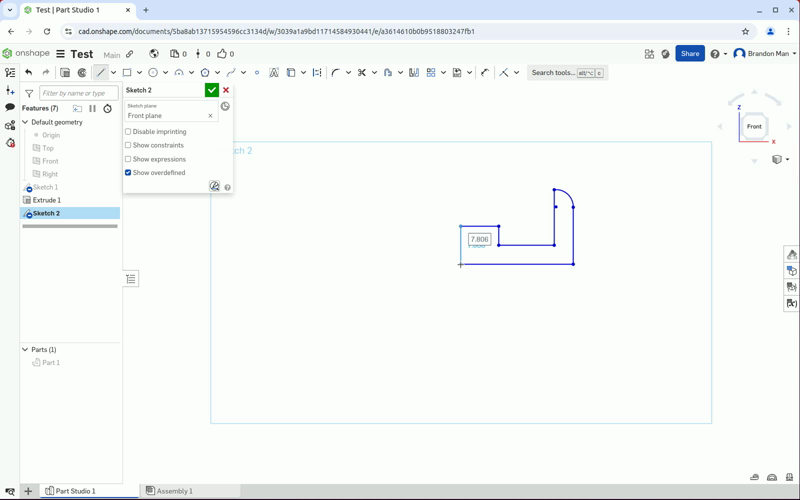
key_up(shift)
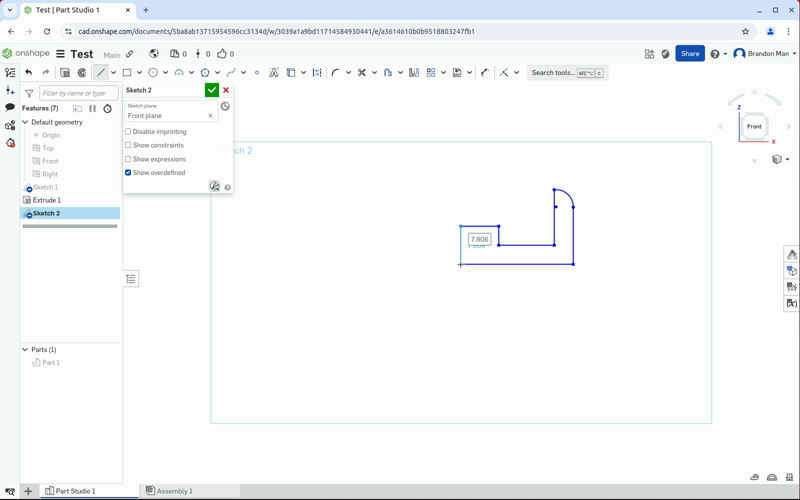
click(460, 264)
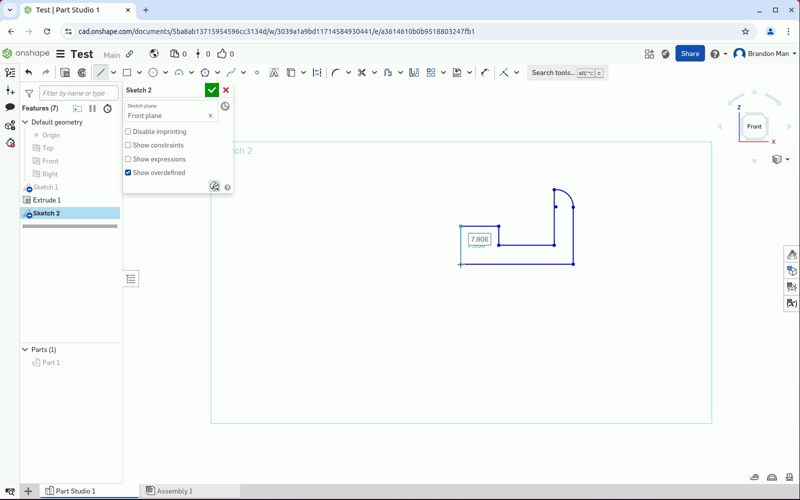
key(esc)
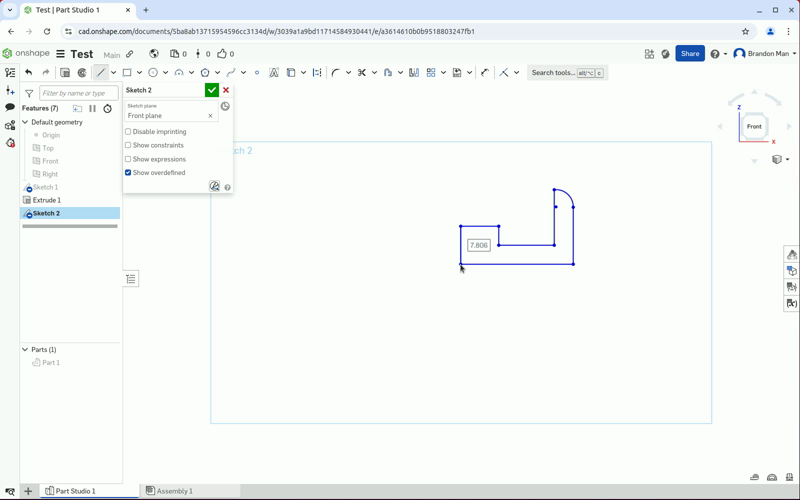
mouse_move(565, 236)
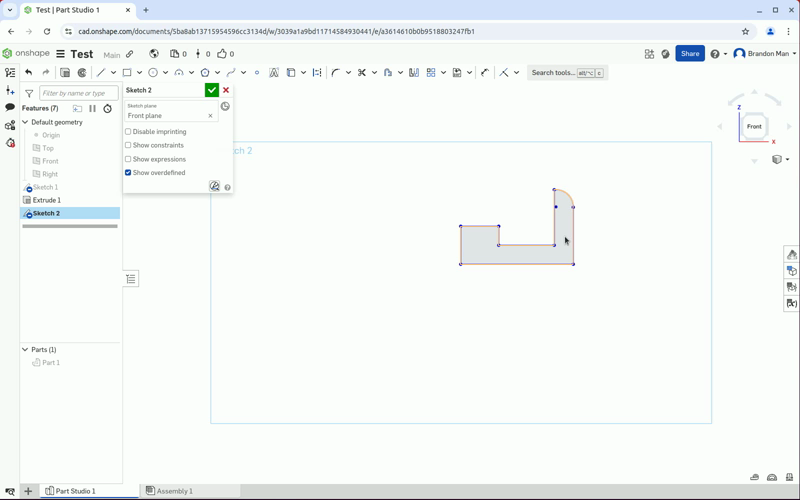
click(565, 236)
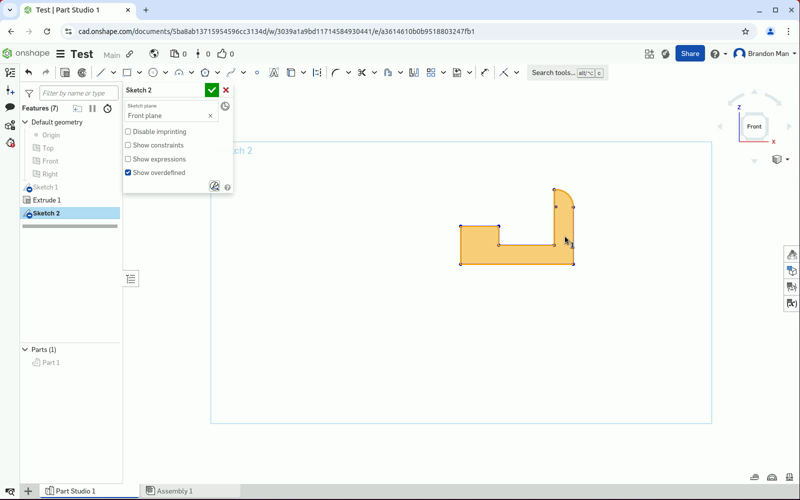
mouse_move(73, 352)
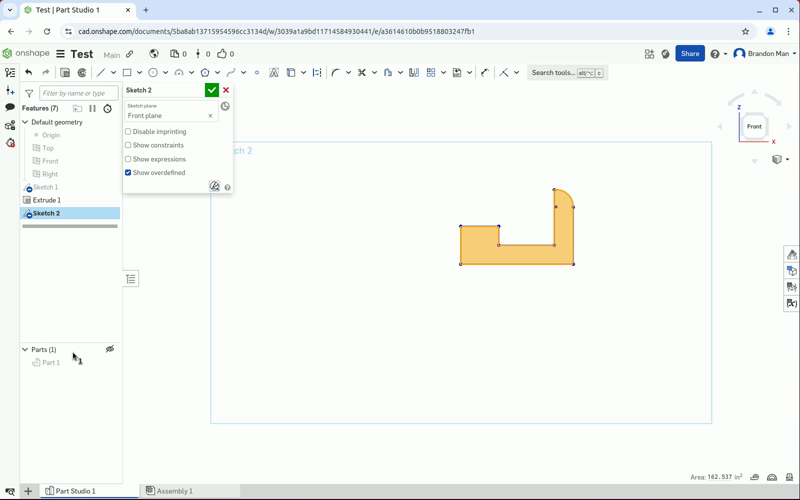
key(shift+y)
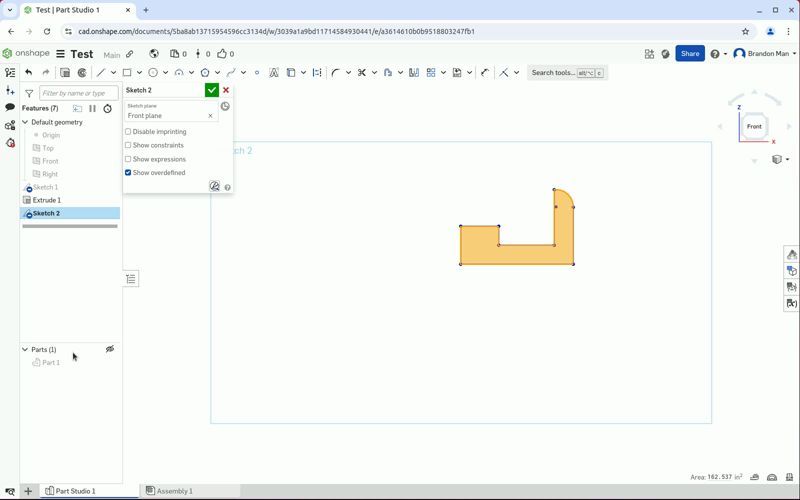
key(shift+e)
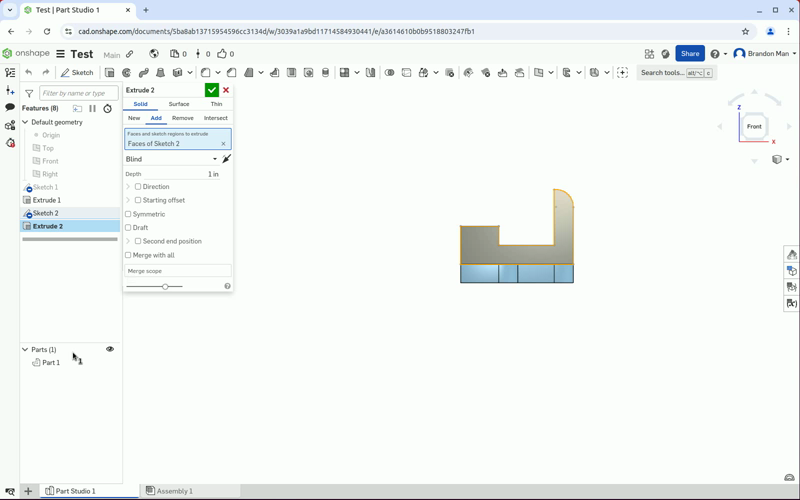
mouse_move(143, 106)
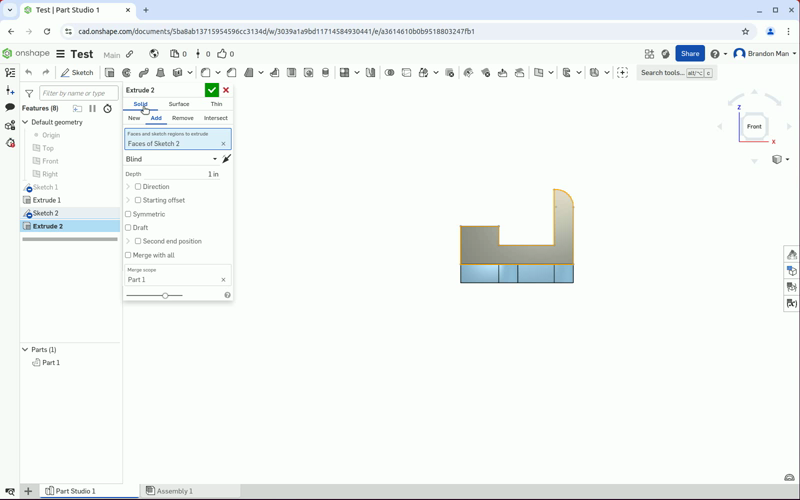
click(143, 106)
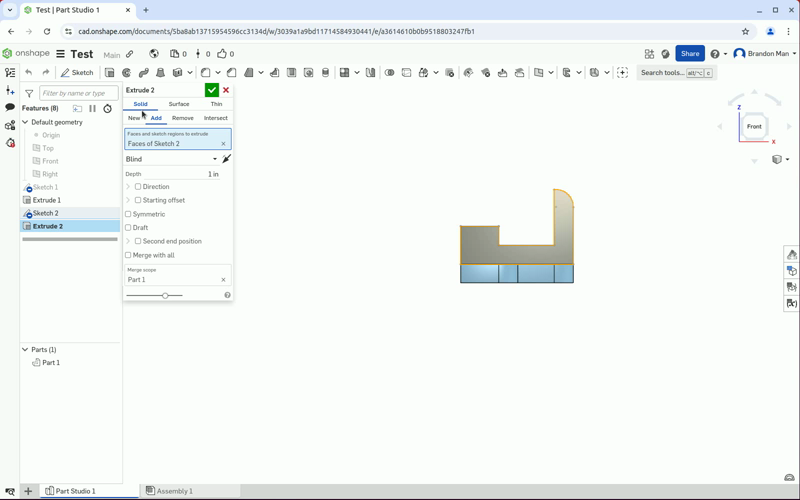
mouse_move(137, 120)
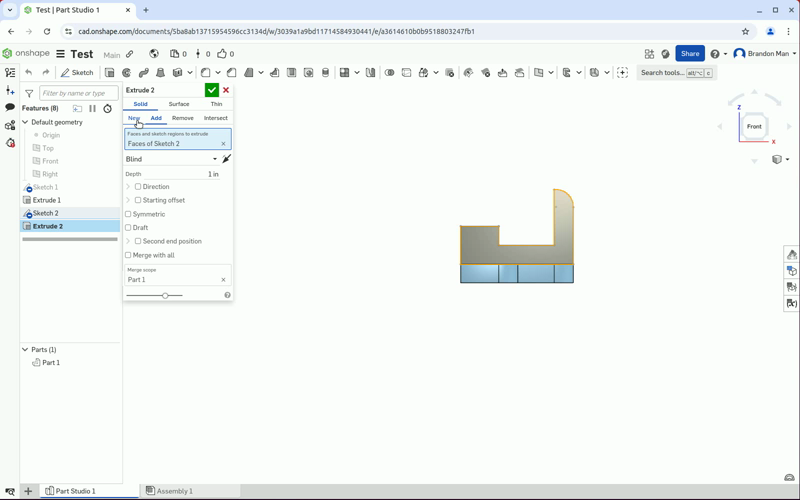
click(137, 120)
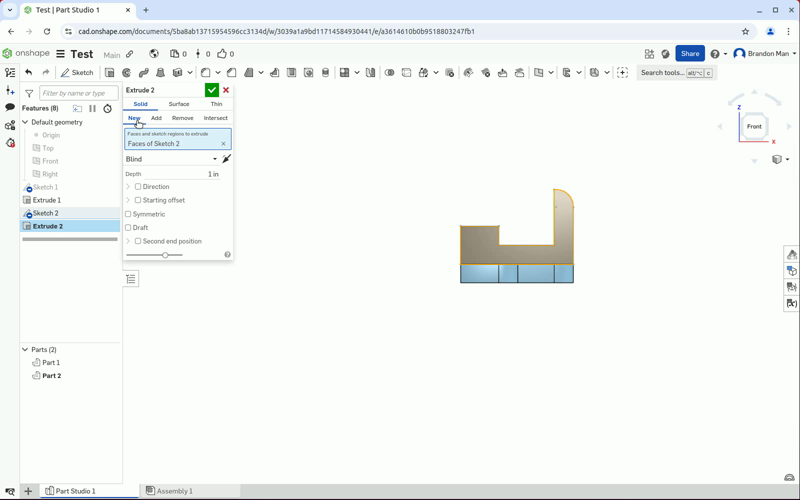
key(tab, 4)
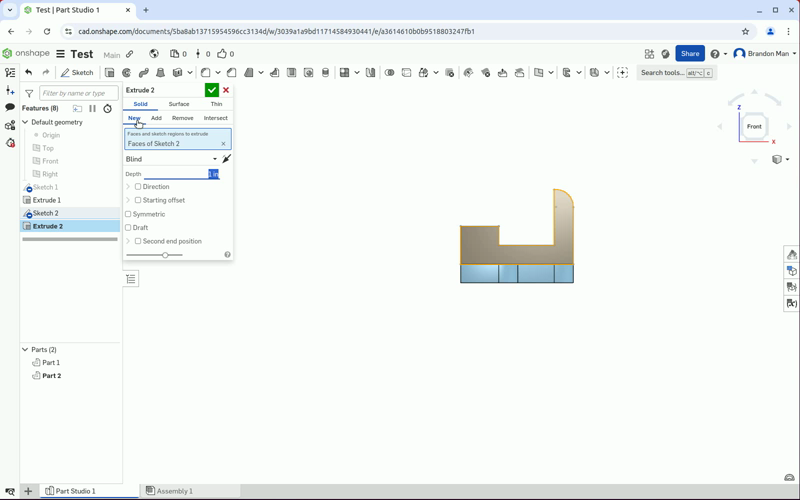
text(3.851)
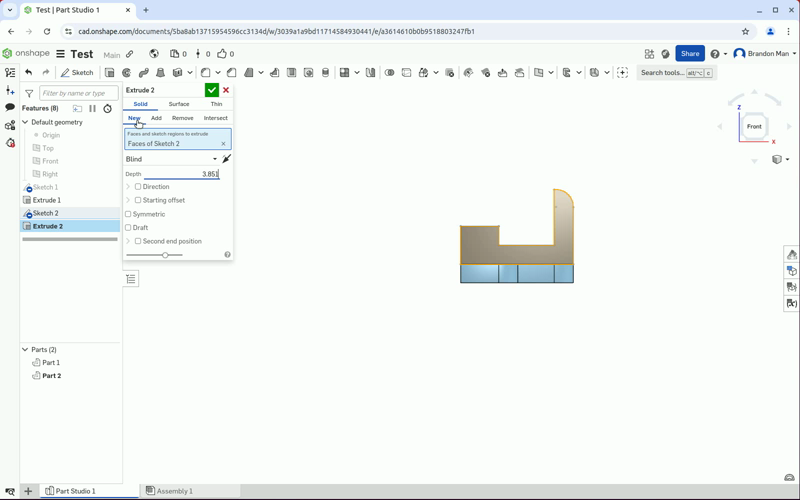
key(enter)
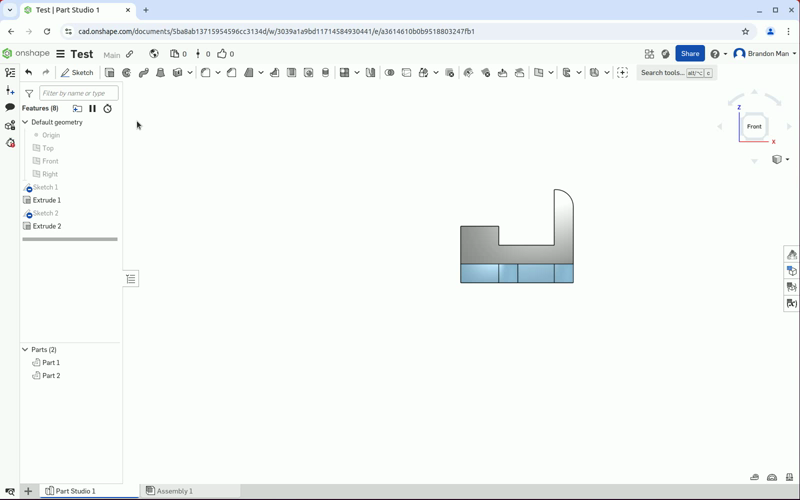
key(shift+h)
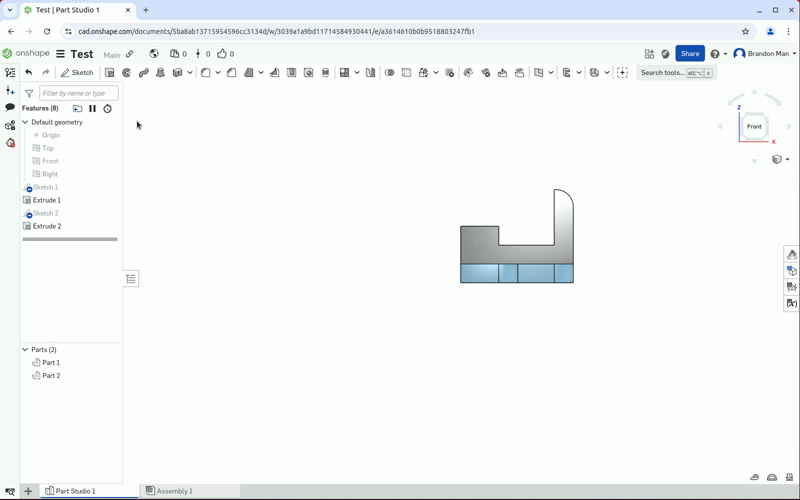
key(shift+h)
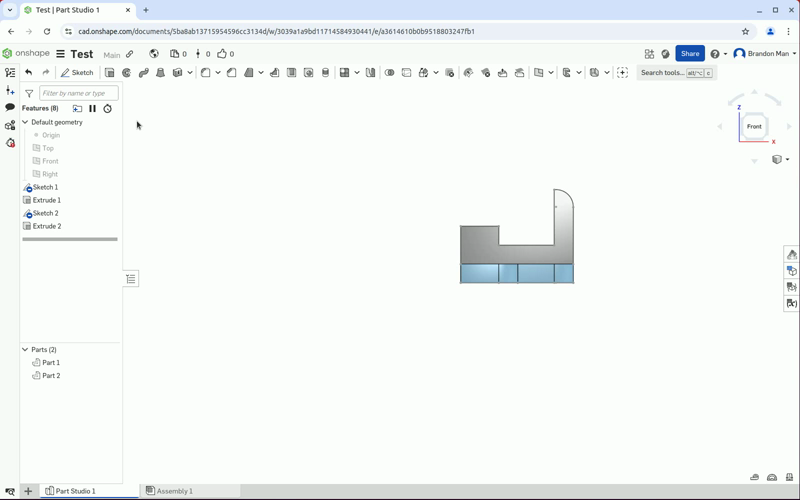
key(shift+7)
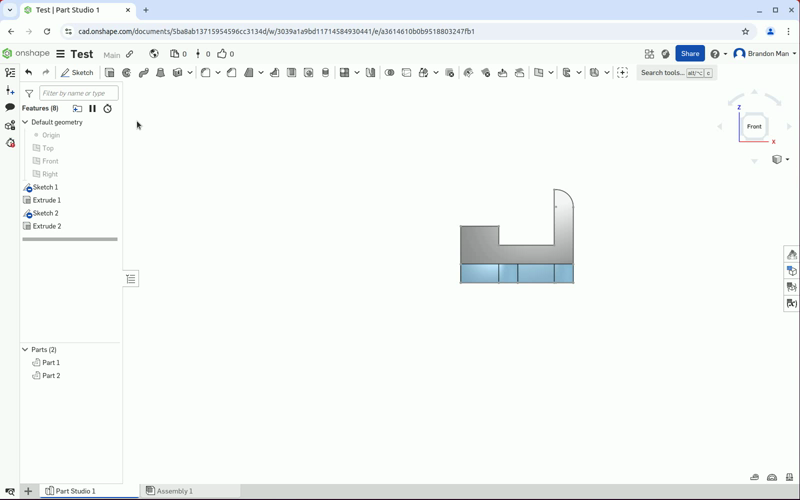
key(left, 2)
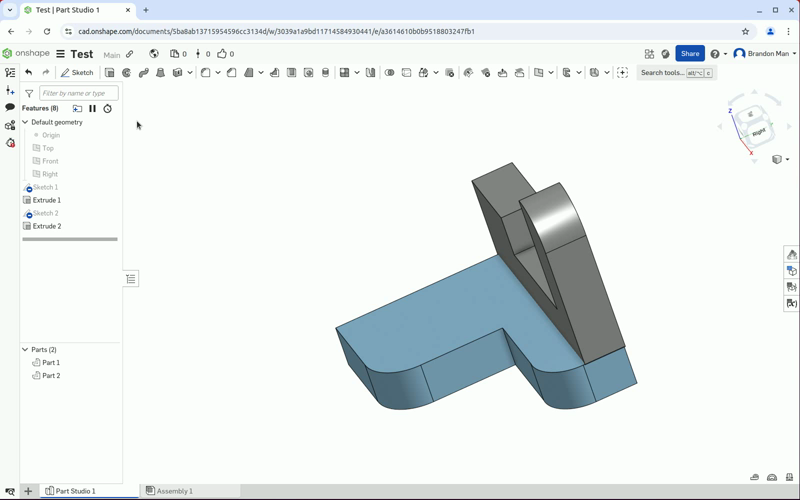
key(down, 2)
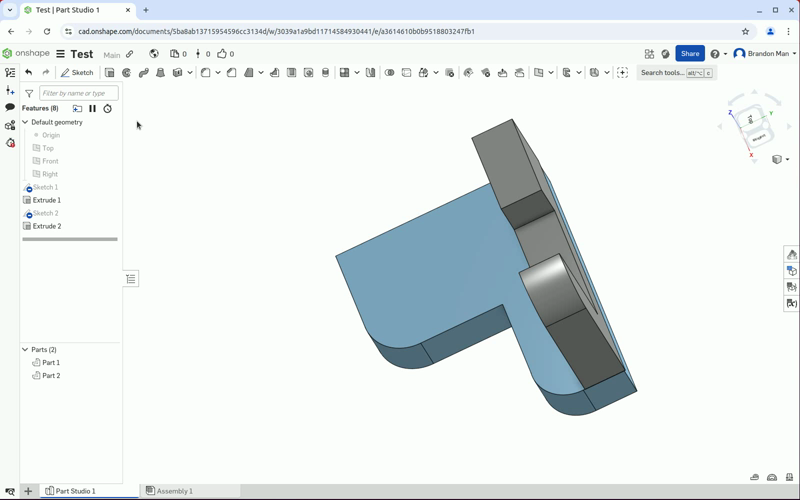
key(up, 2)
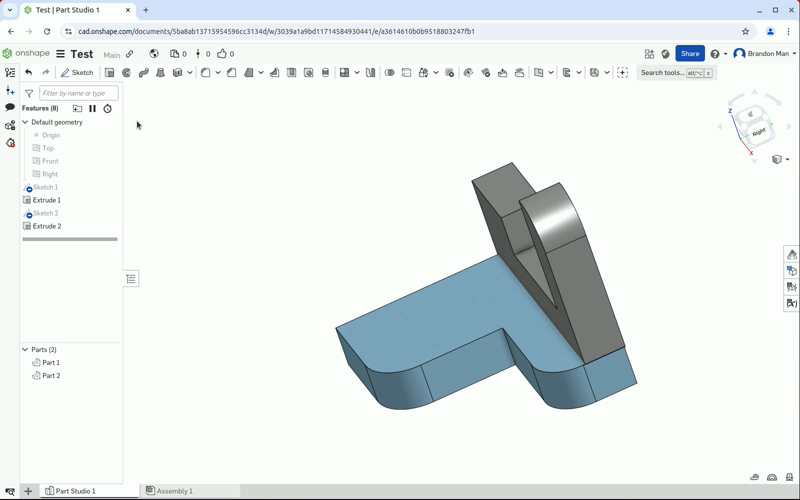
key(right, 2)
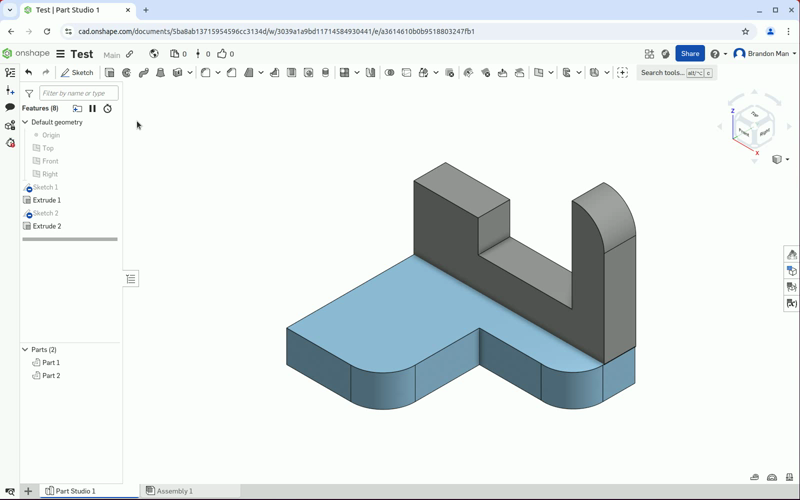
mouse_move(73, 189)
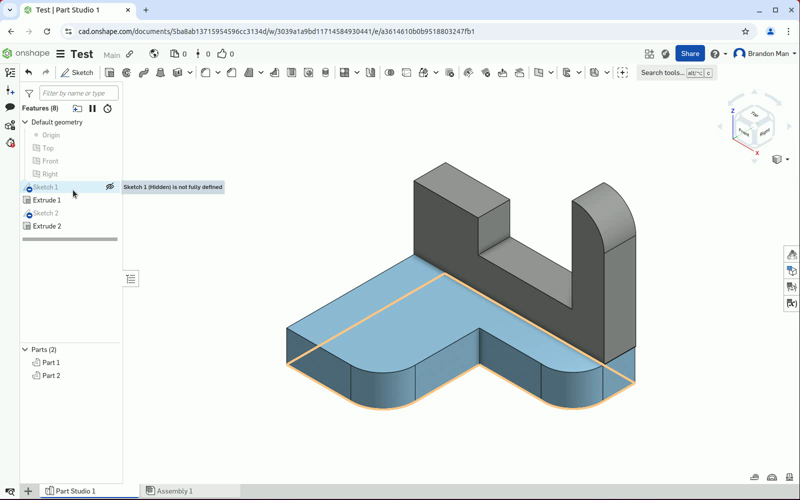
click(73, 189)